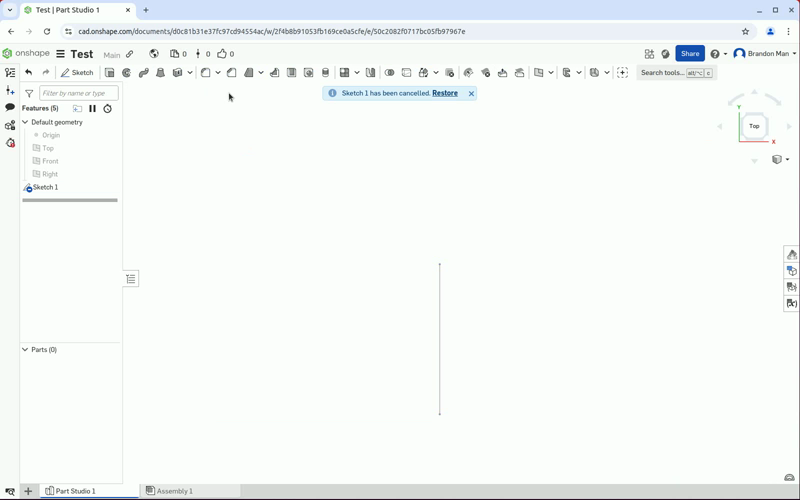
key(shift+h)
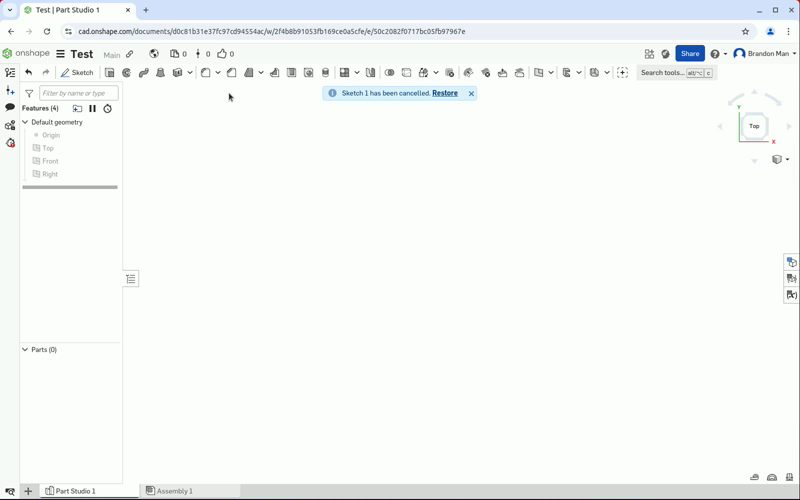
mouse_move(73, 352)
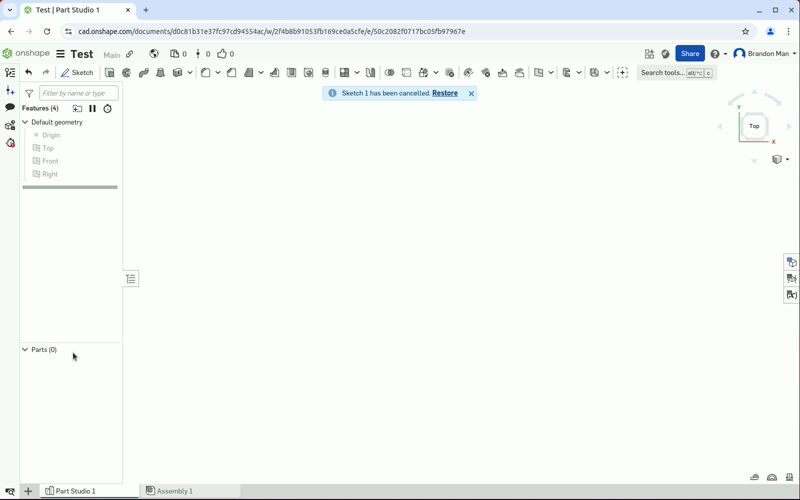
key(y)
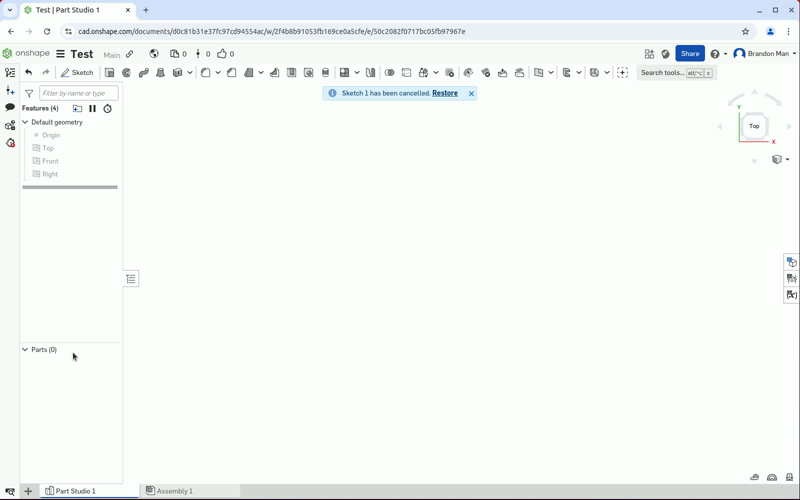
key(shift+p)
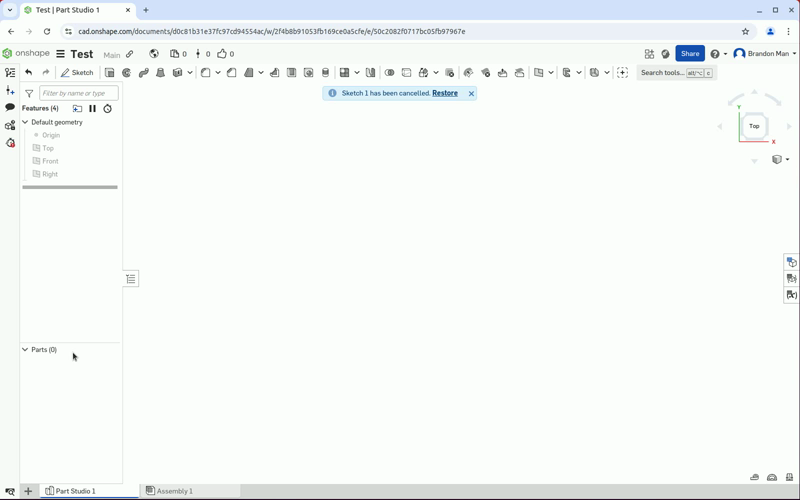
key(space)
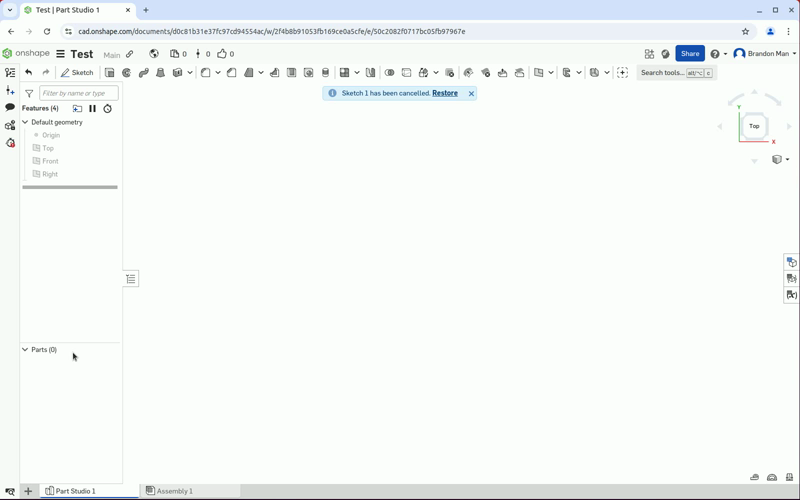
key_down(shift)
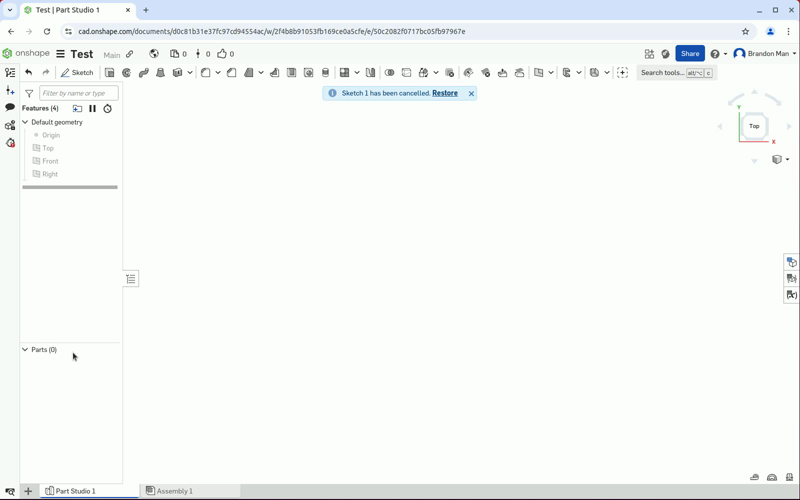
key(up)
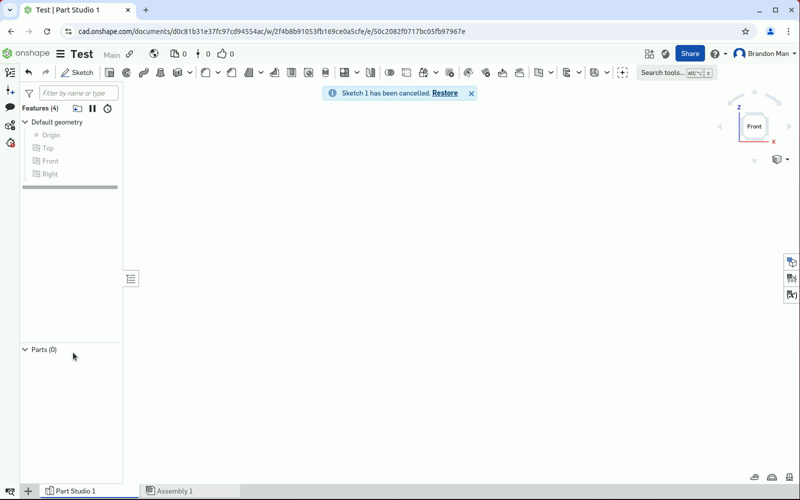
key_up(shift)
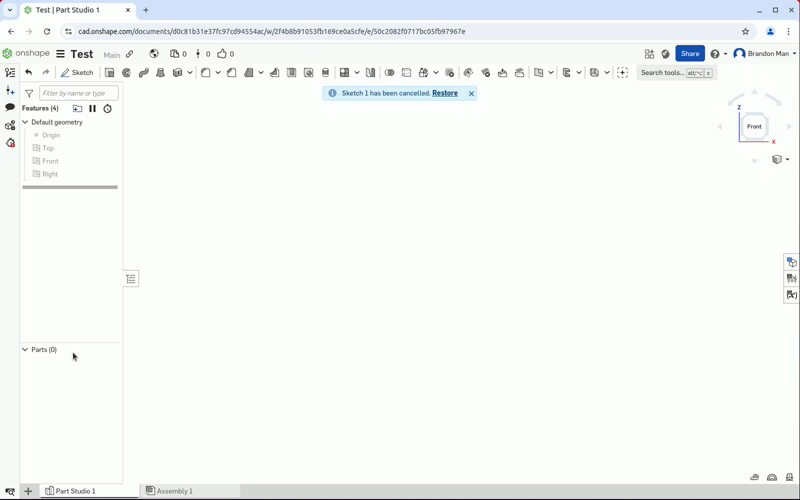
mouse_move(73, 352)
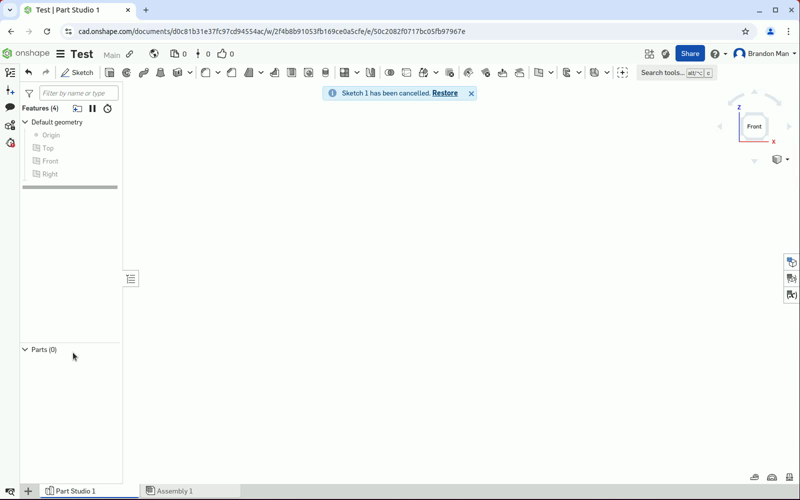
key(shift+y)
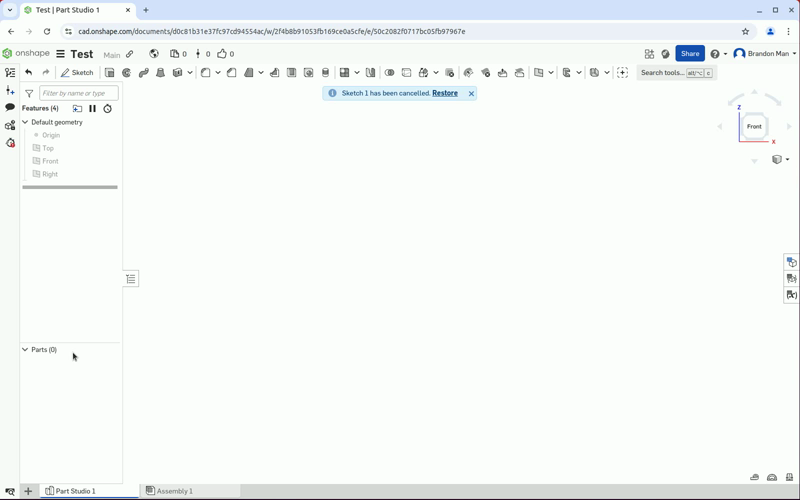
key(shift+s)
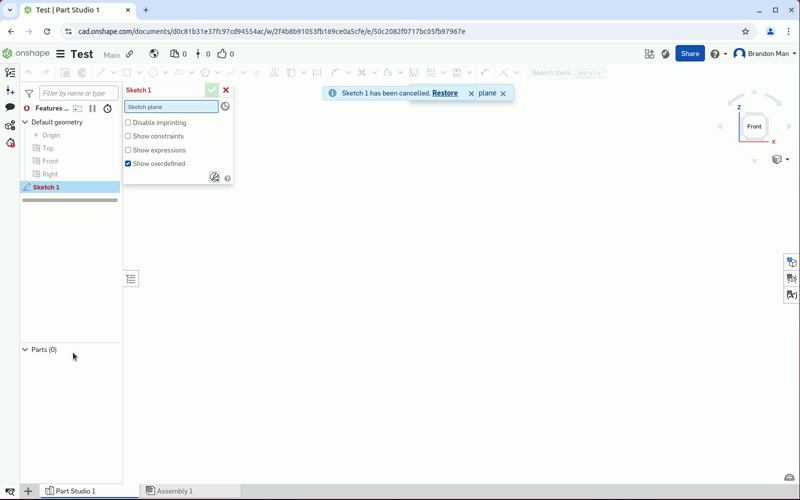
mouse_move(73, 163)
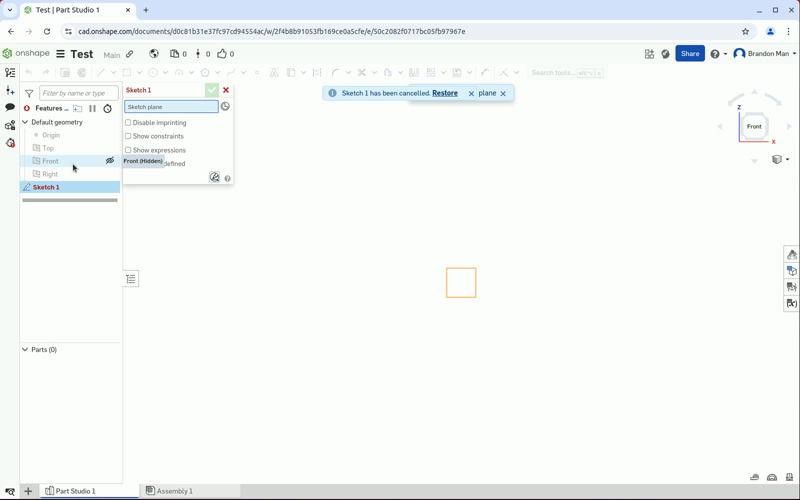
click(73, 163)
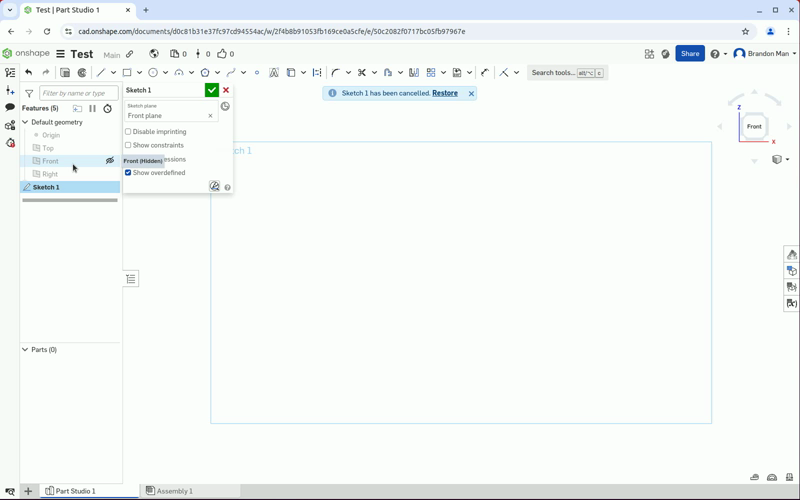
mouse_move(73, 352)
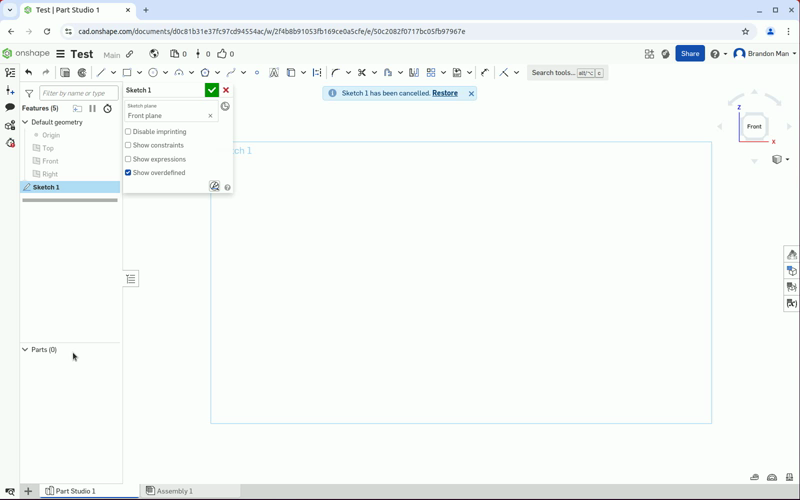
key(y)
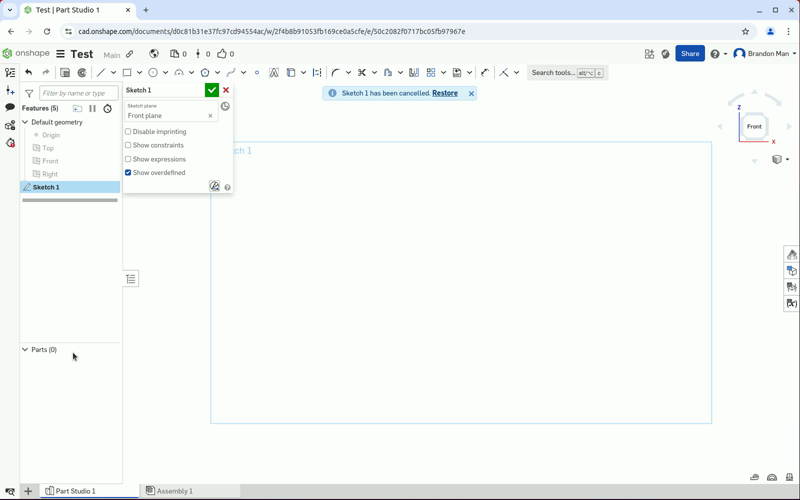
key(c)
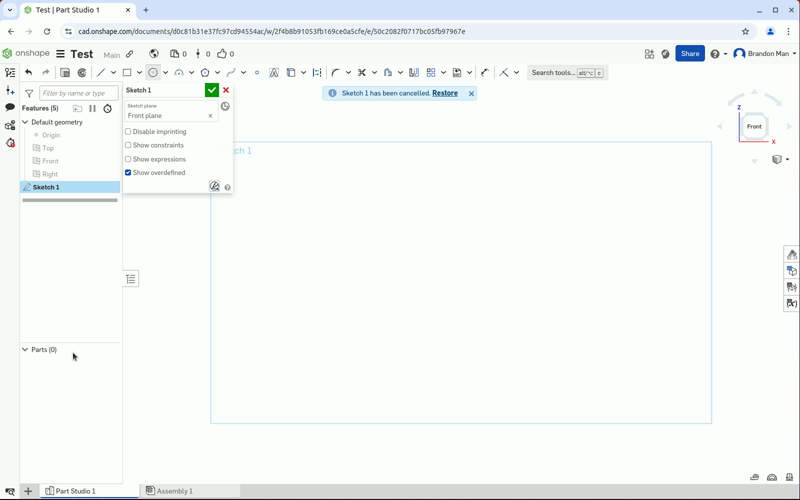
key_down(shift)
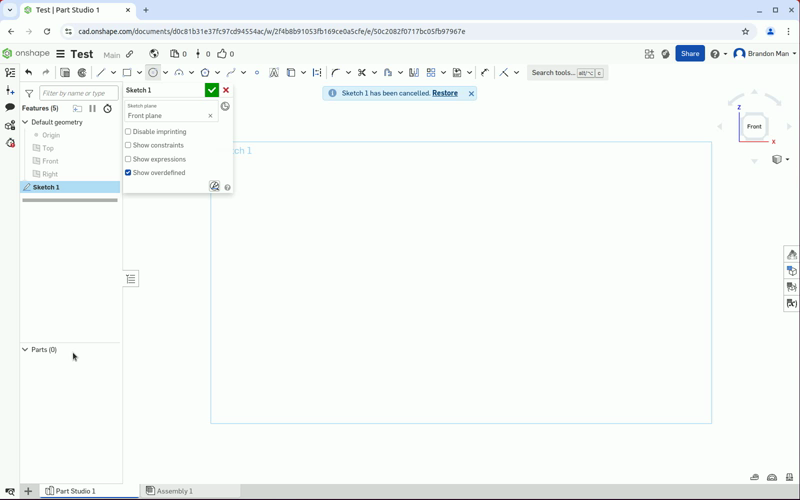
mouse_move(461, 282)
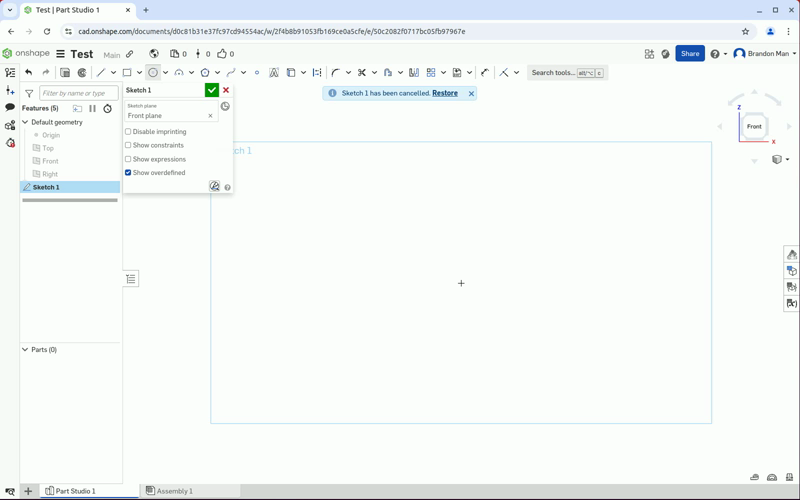
click(461, 282)
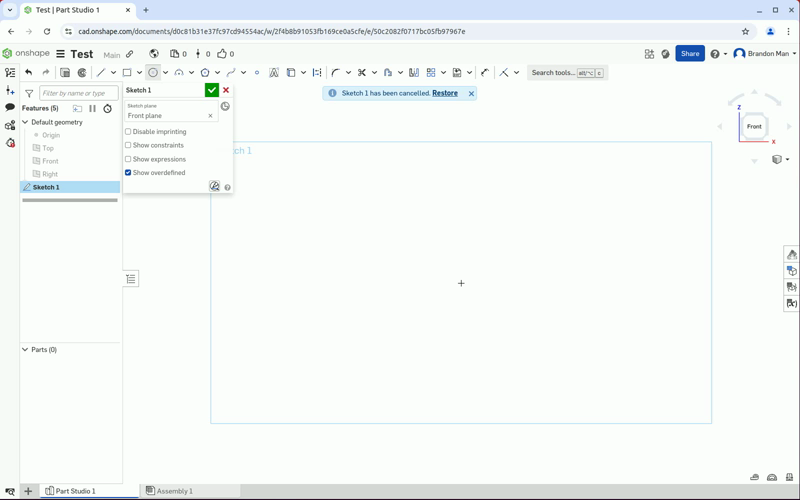
key_up(shift)
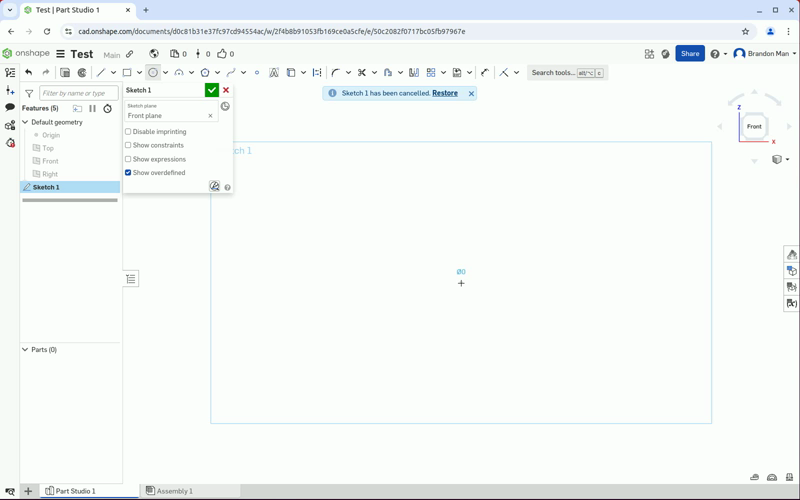
mouse_move(477, 282)
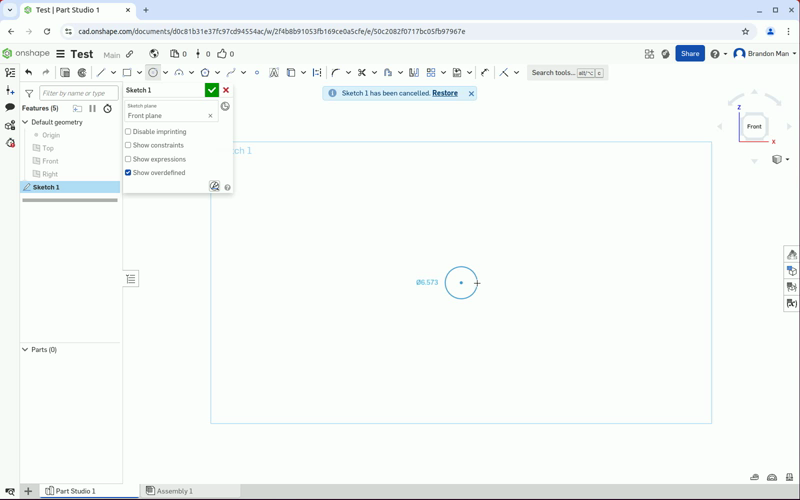
click(477, 282)
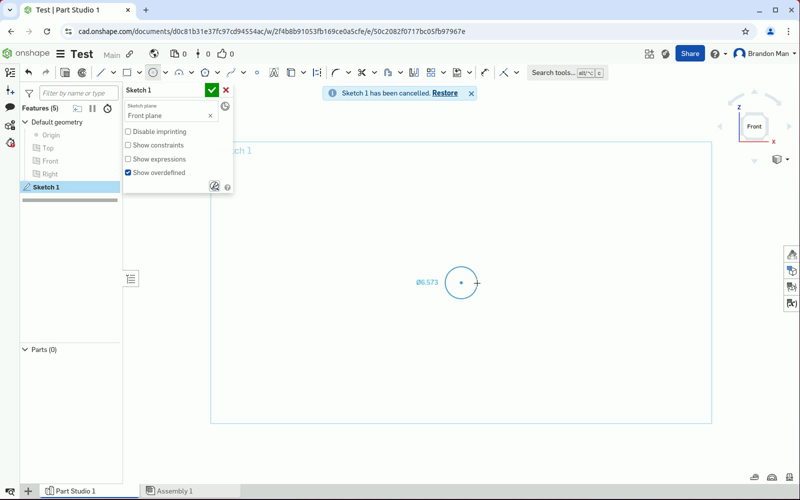
key(esc)
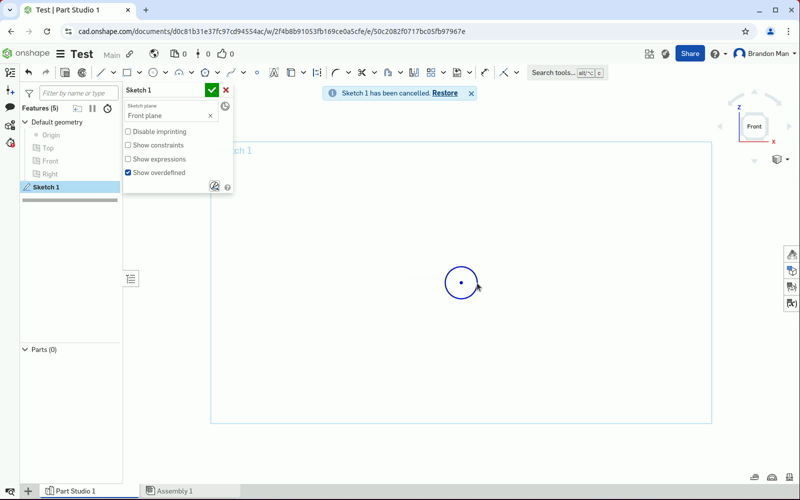
mouse_move(471, 280)
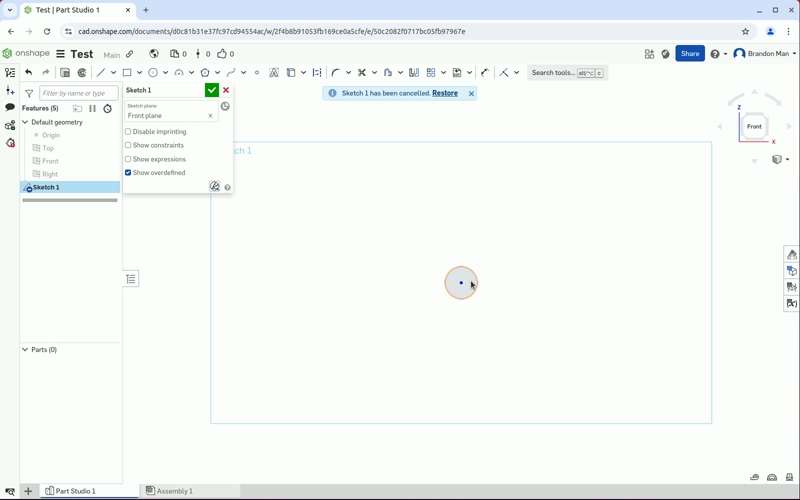
scroll(6)
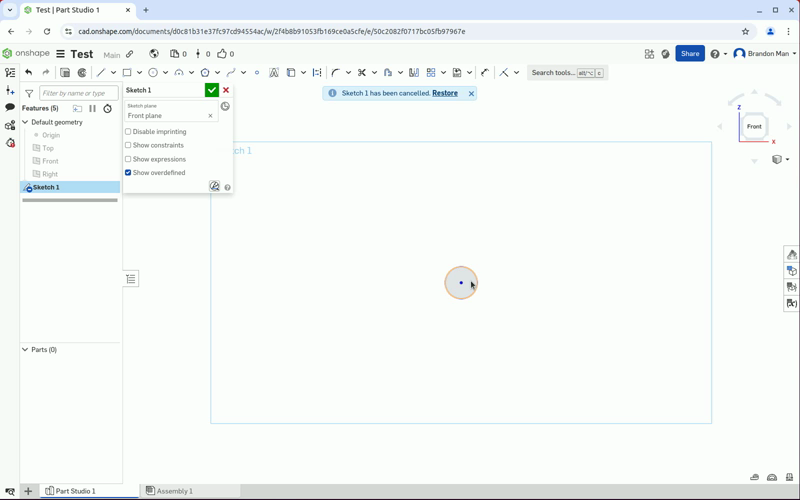
scroll(6)
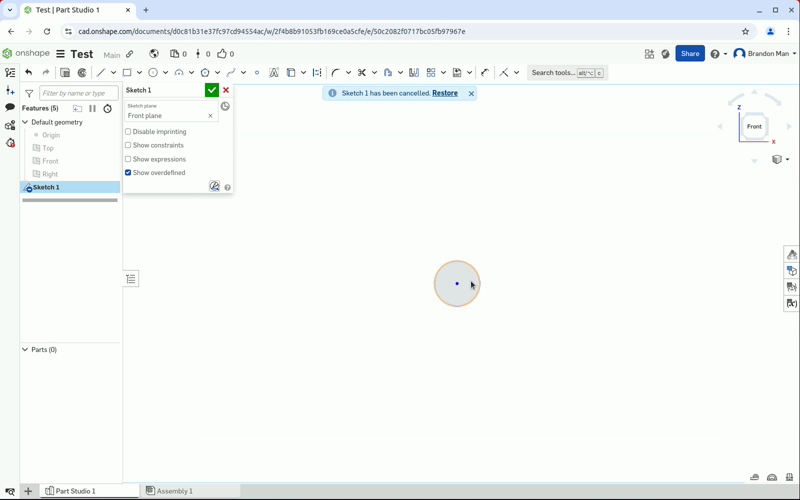
scroll(6)
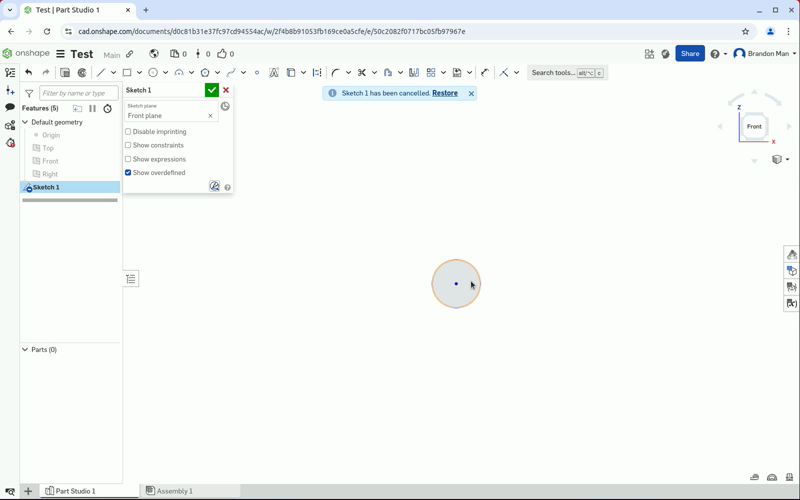
scroll(6)
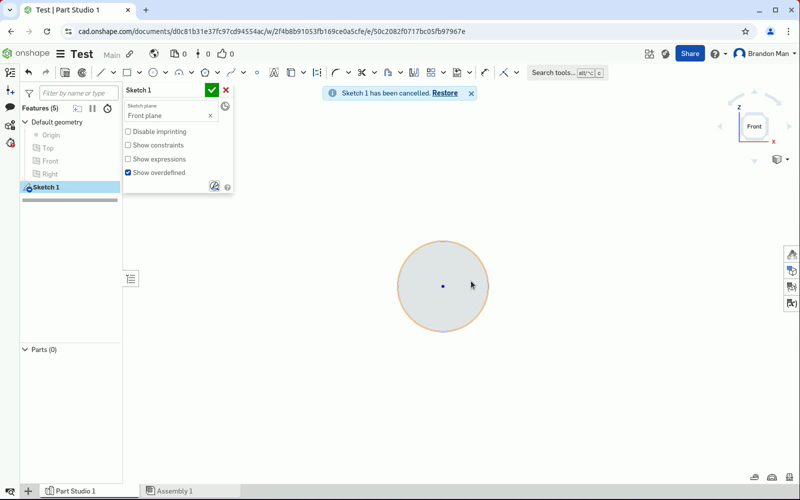
scroll(6)
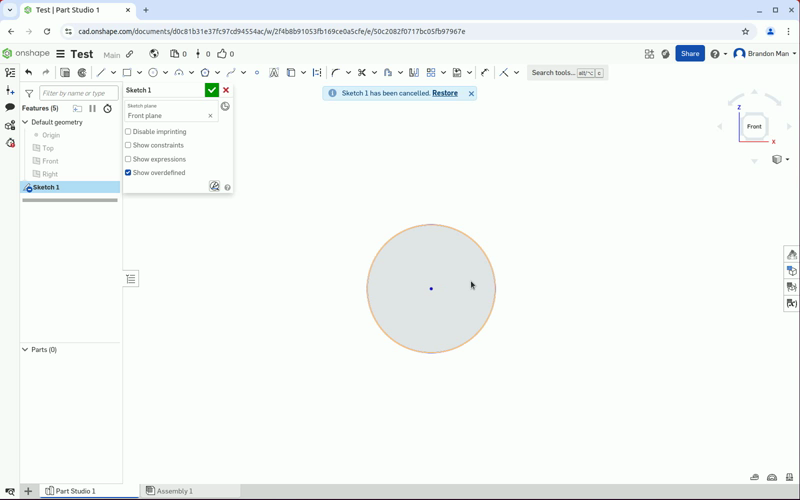
scroll(6)
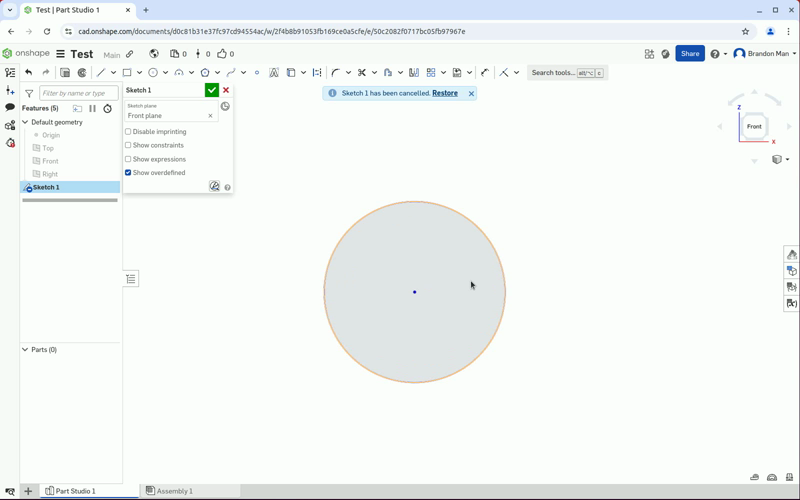
scroll(6)
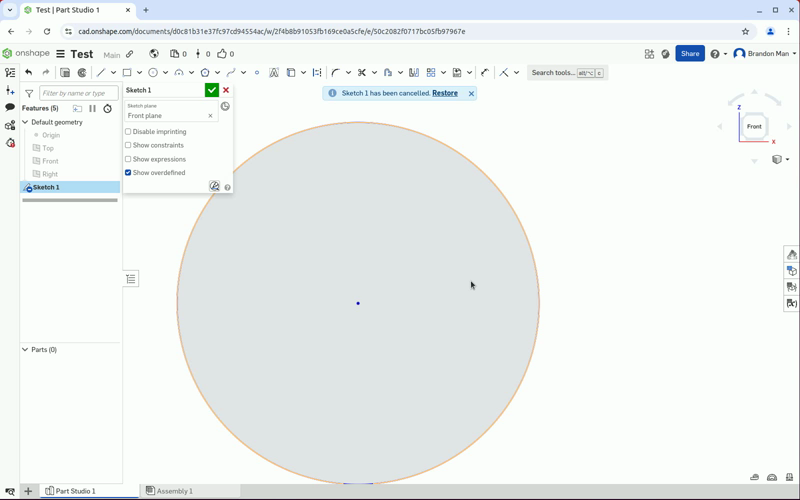
click(471, 280)
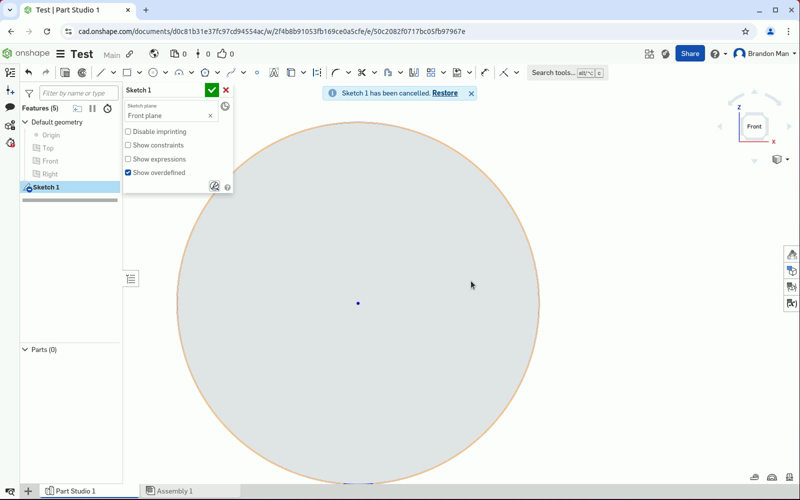
scroll(-6)
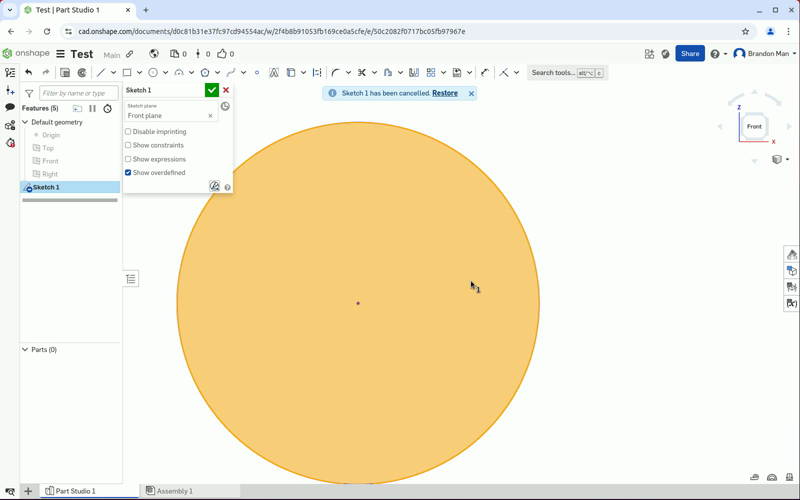
scroll(-6)
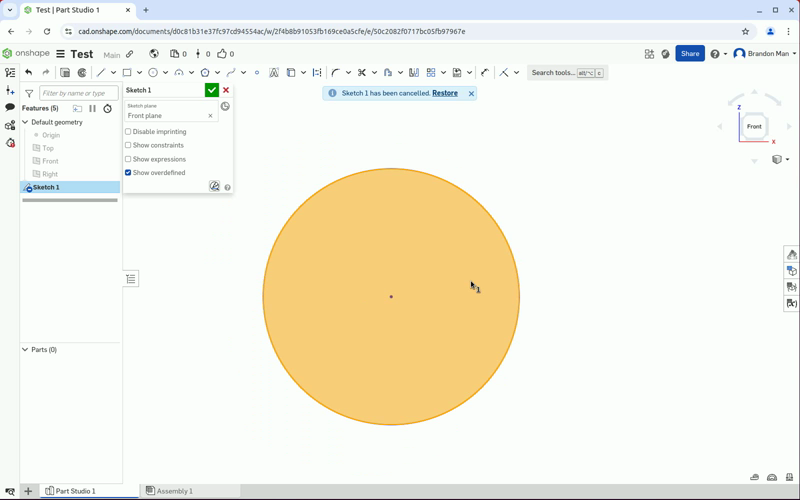
scroll(-6)
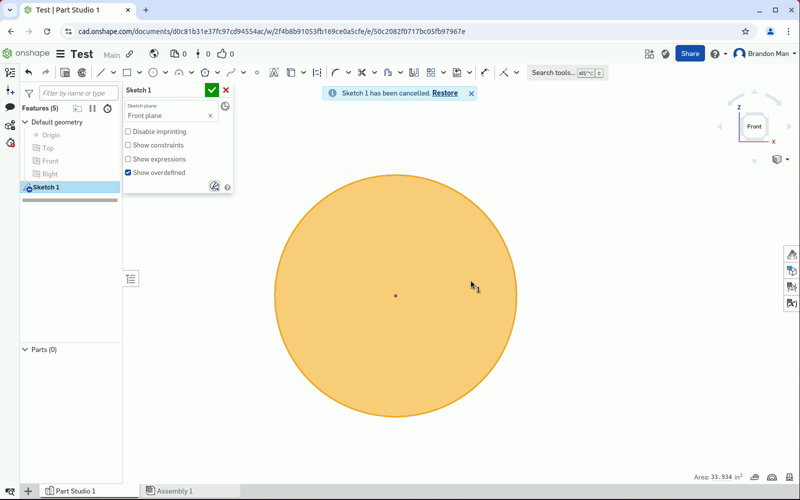
scroll(-6)
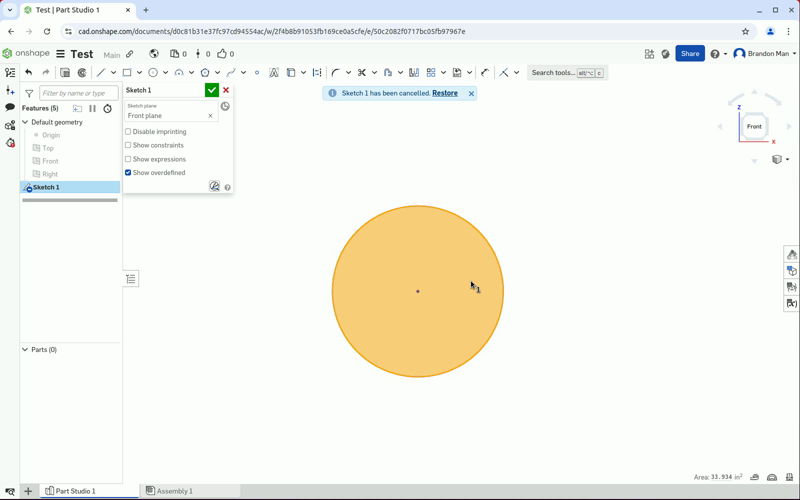
scroll(-6)
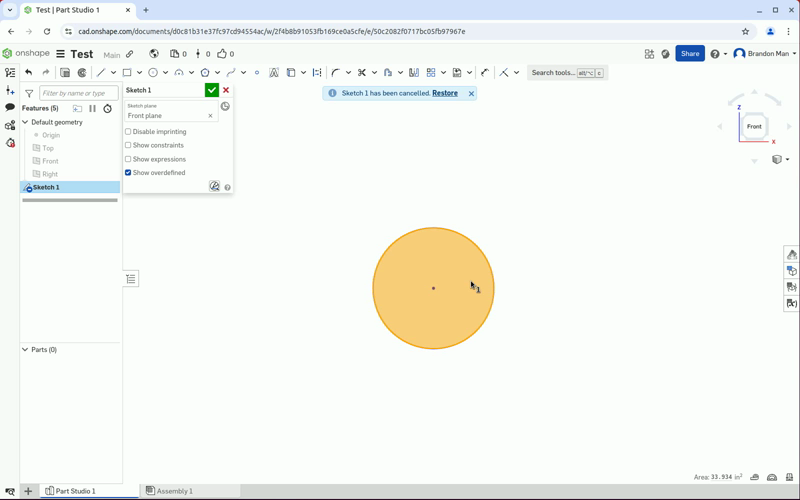
scroll(-6)
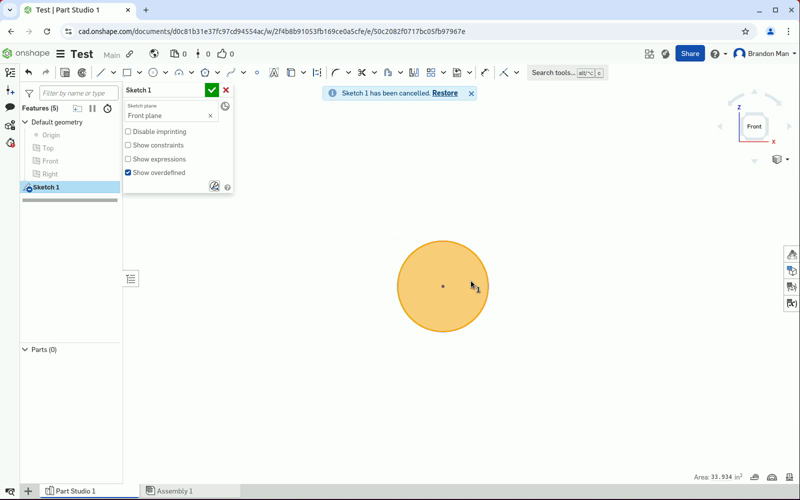
scroll(-6)
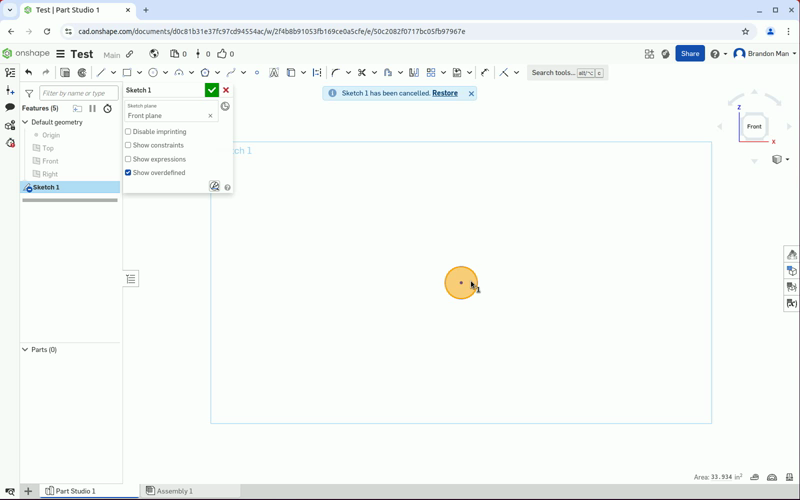
mouse_move(73, 352)
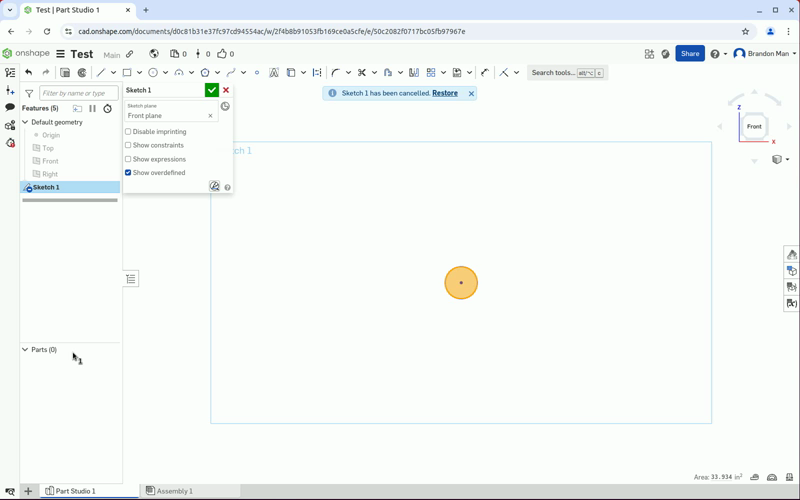
key(shift+y)
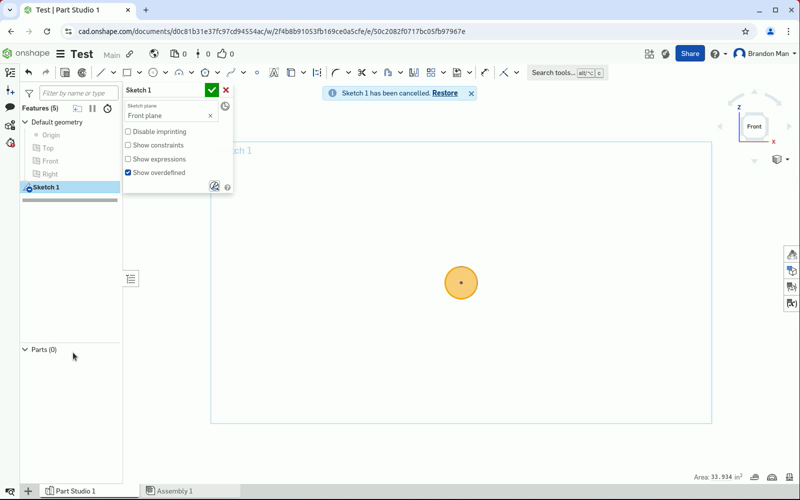
key(shift+e)
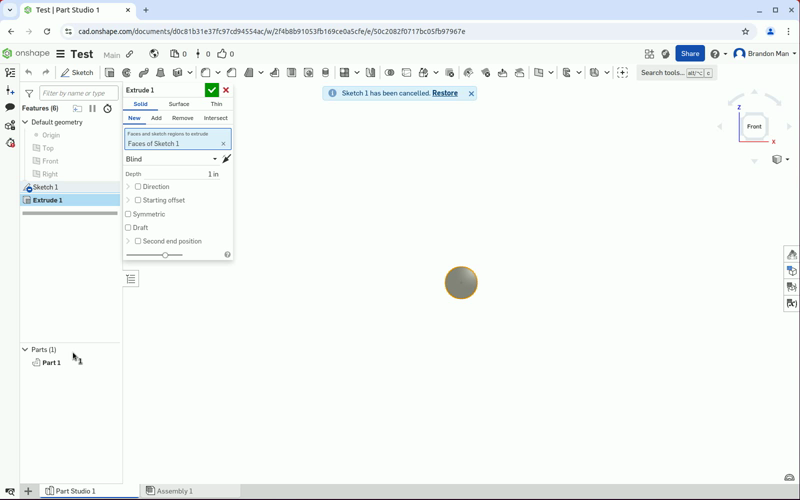
mouse_move(143, 106)
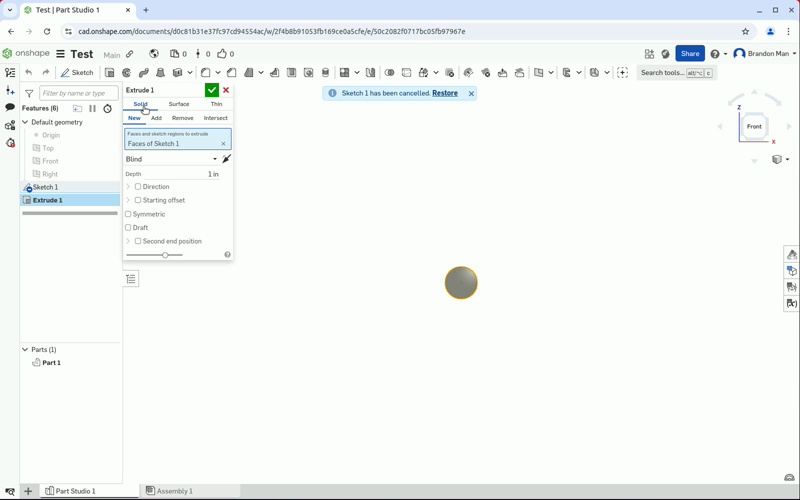
click(143, 106)
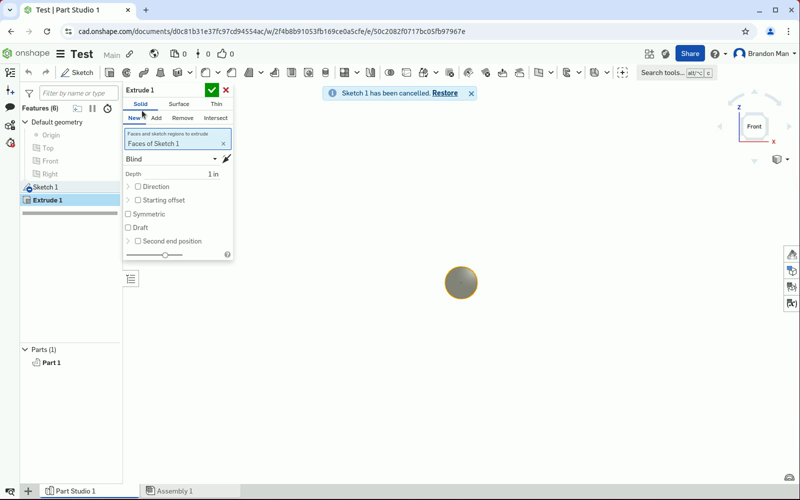
mouse_move(137, 120)
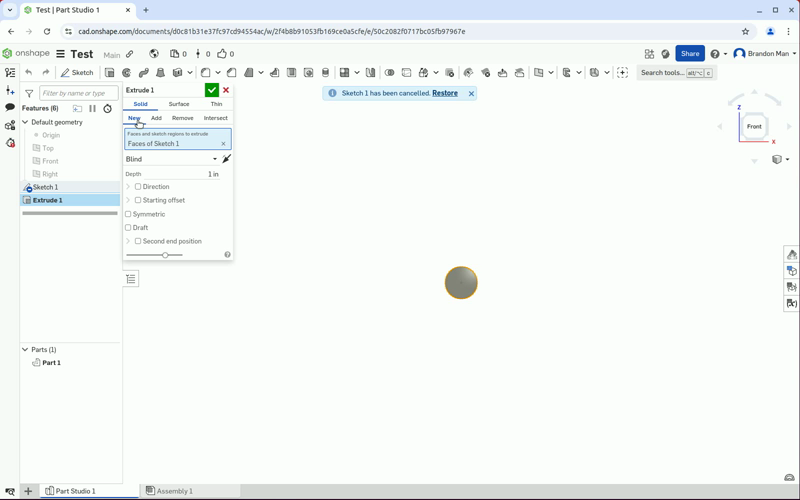
click(137, 120)
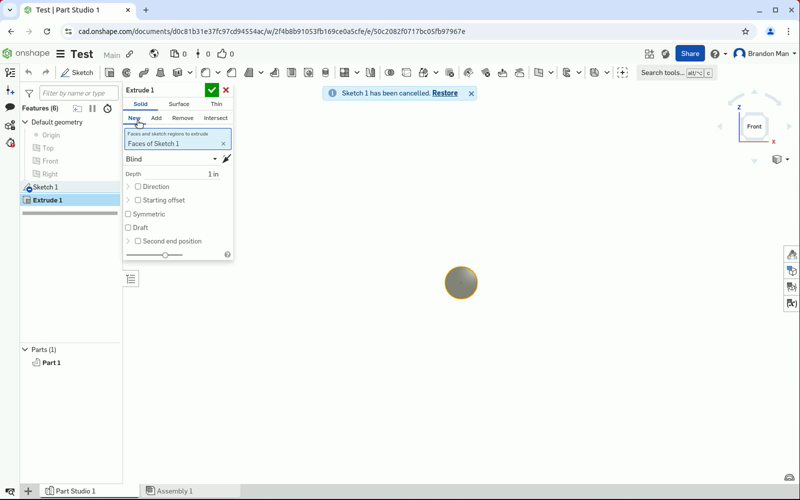
key(tab, 4)
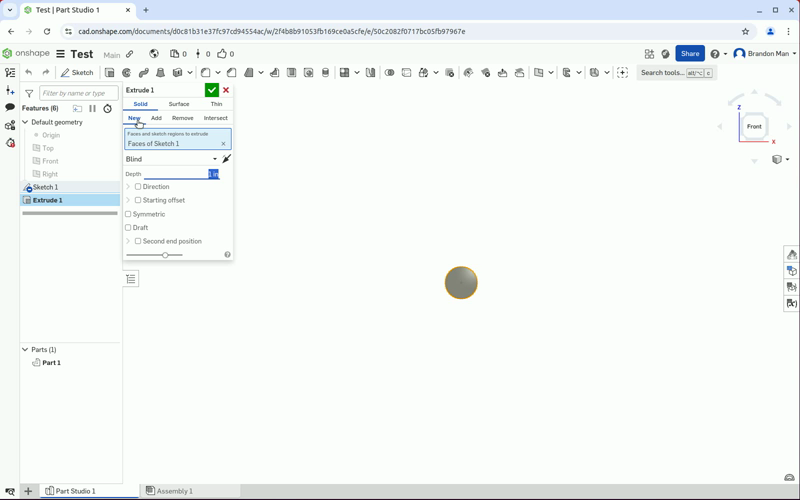
text(23.108)
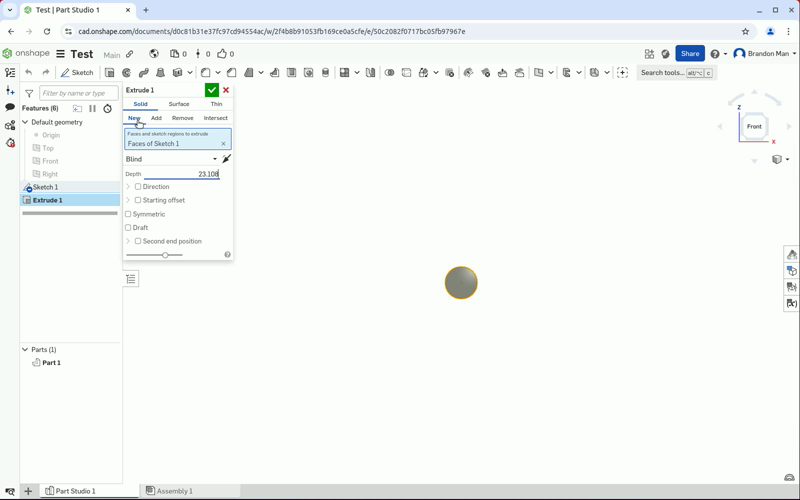
key(enter)
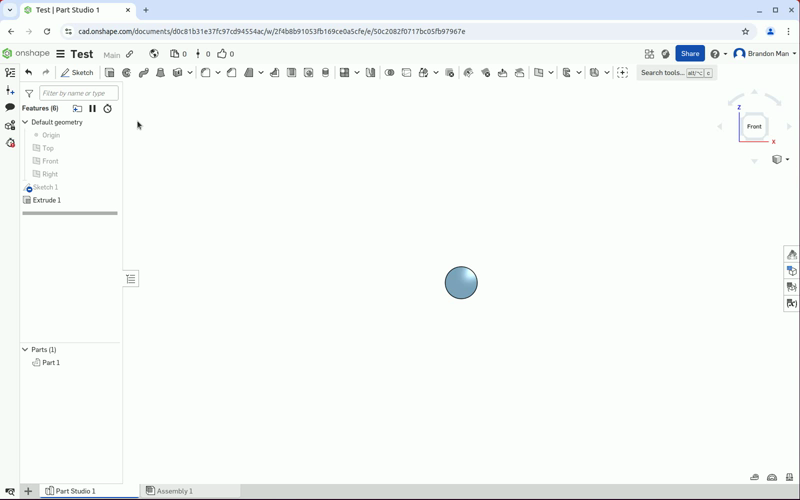
key(shift+h)
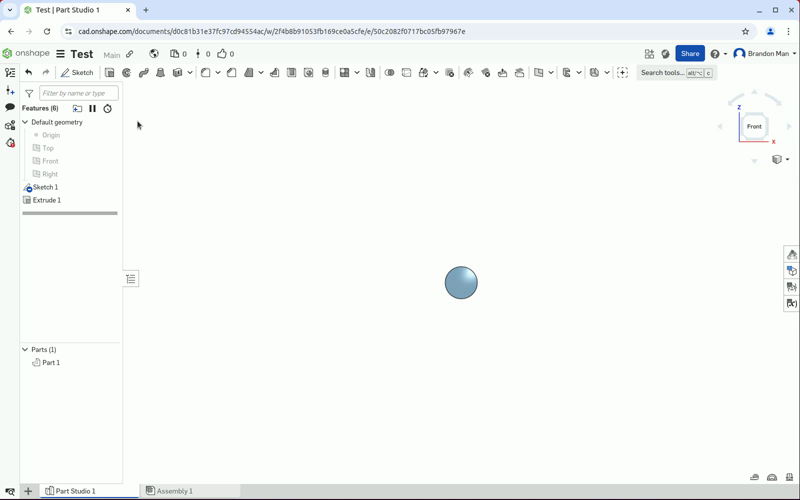
key(shift+h)
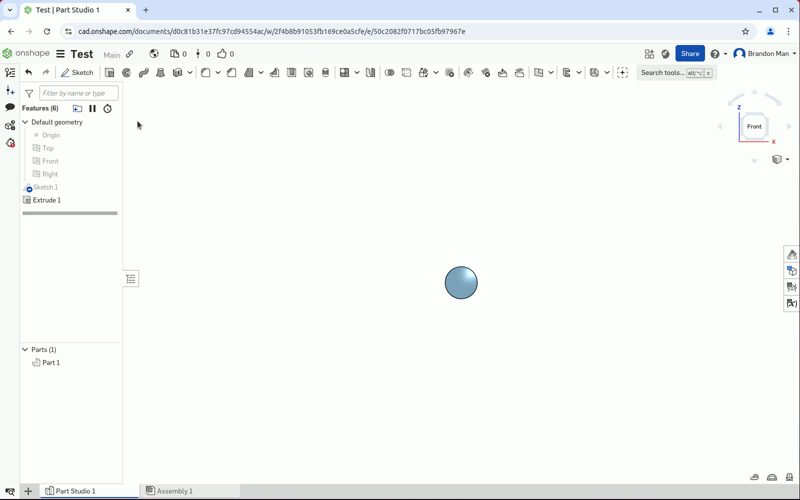
mouse_move(73, 189)
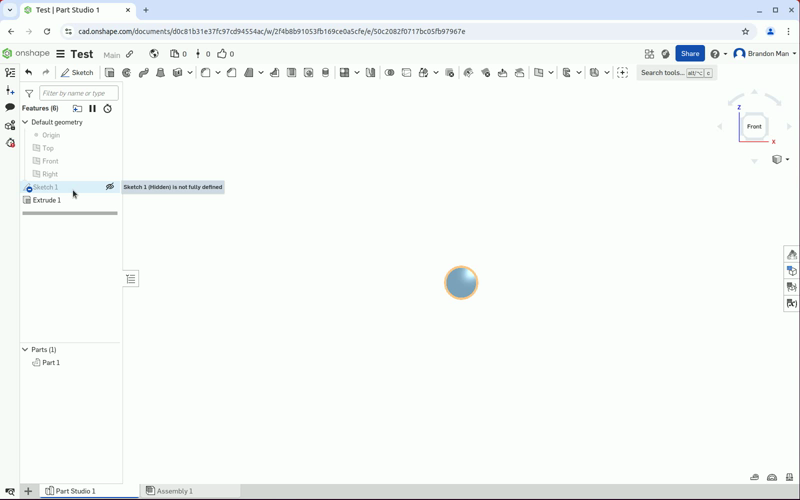
click(73, 189)
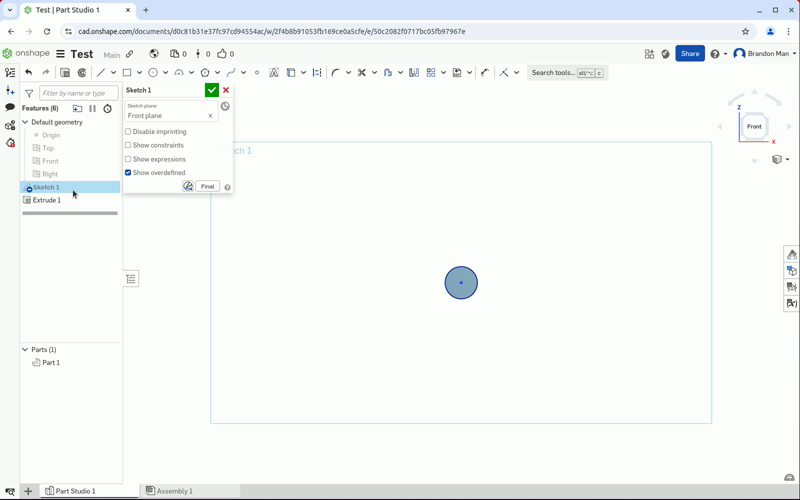
mouse_move(229, 92)
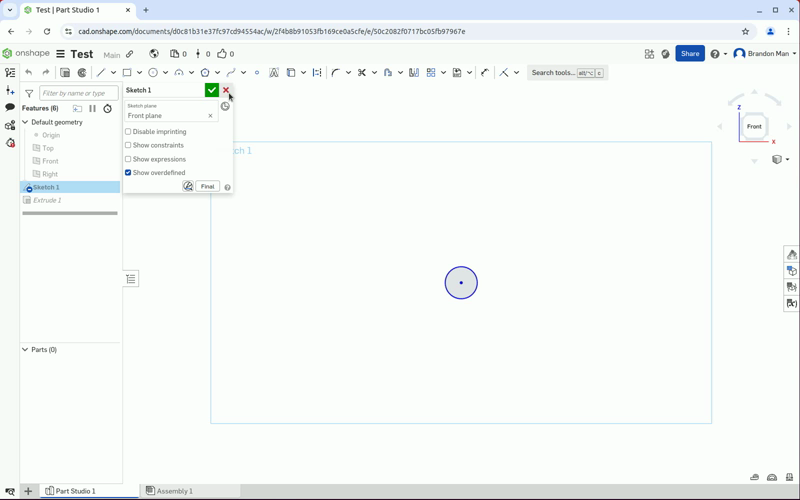
click(229, 92)
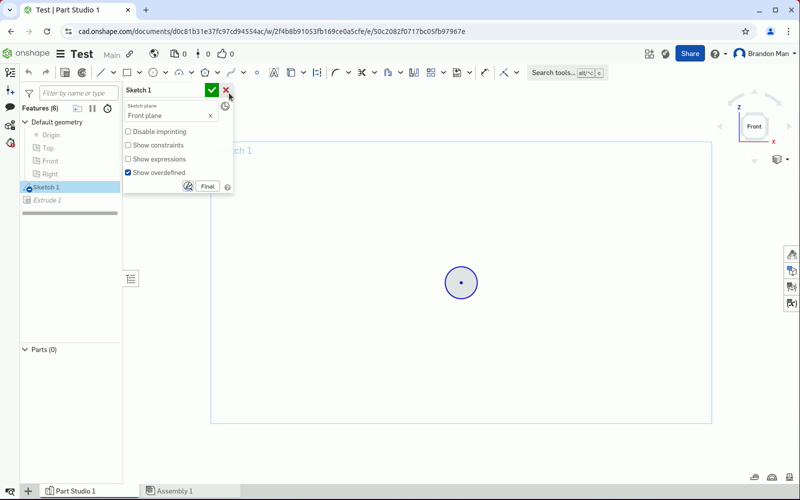
key(shift+s)
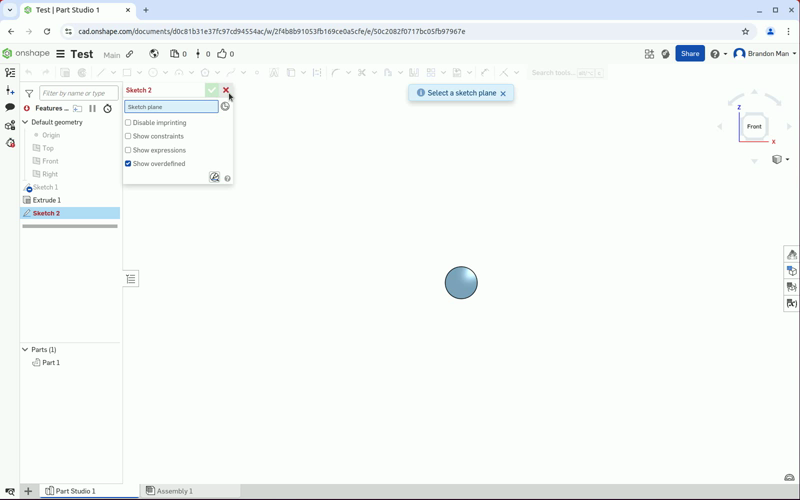
mouse_move(73, 163)
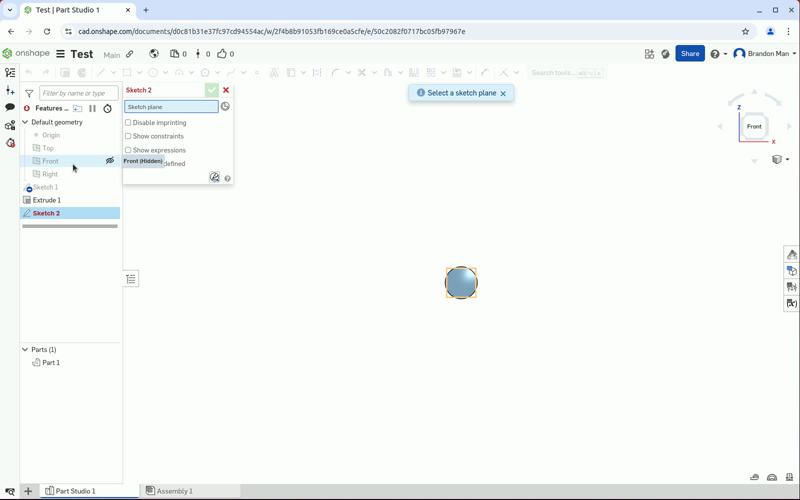
click(73, 163)
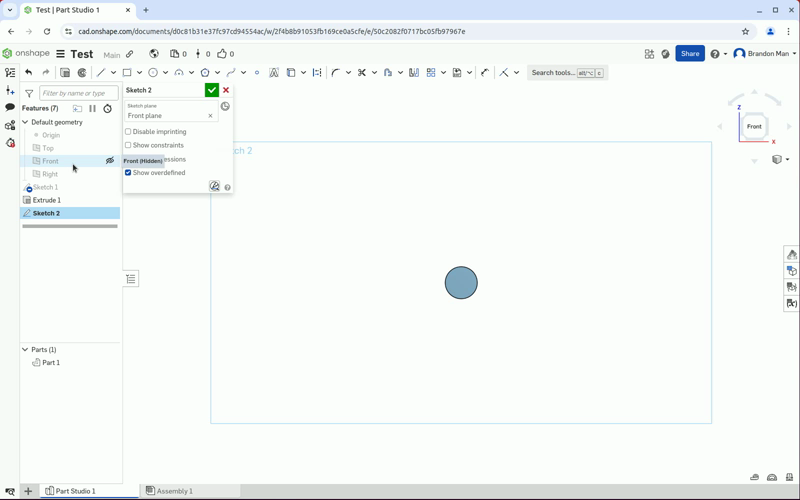
mouse_move(73, 352)
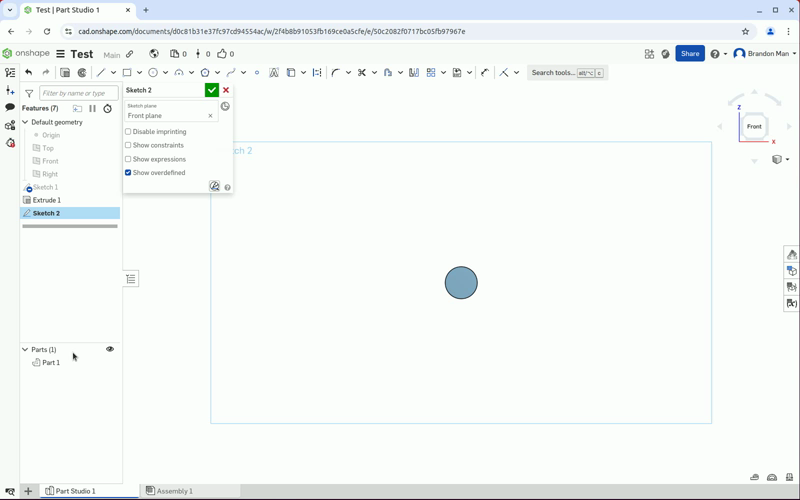
key(y)
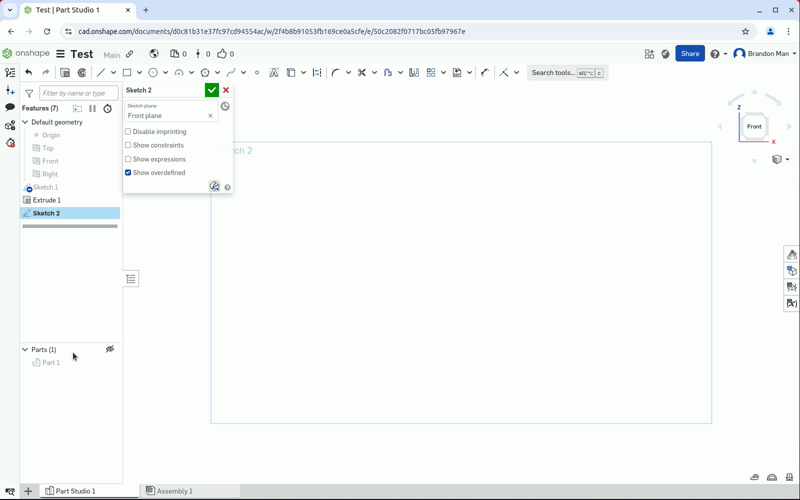
key(a)
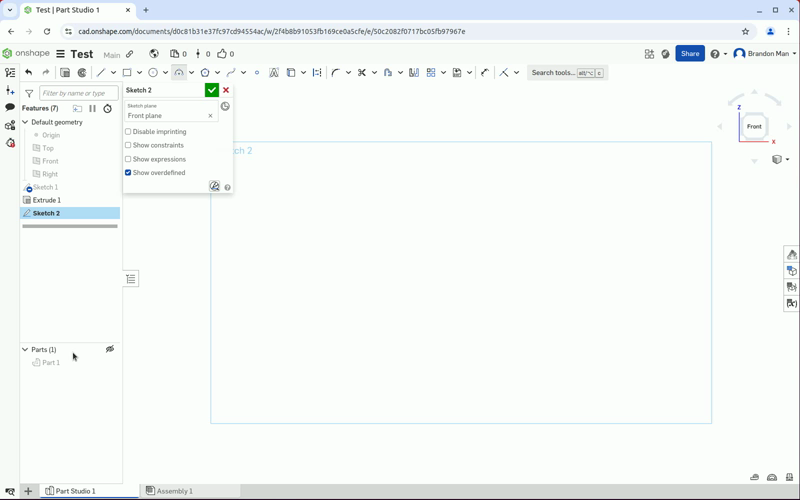
key_down(shift)
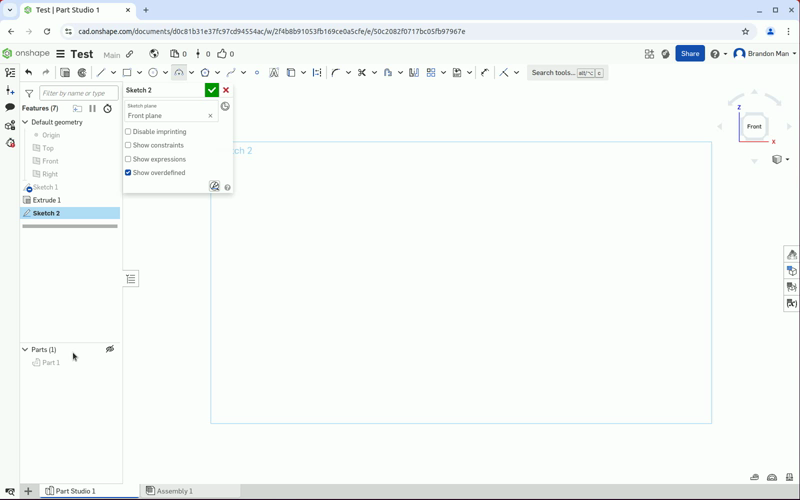
mouse_move(447, 274)
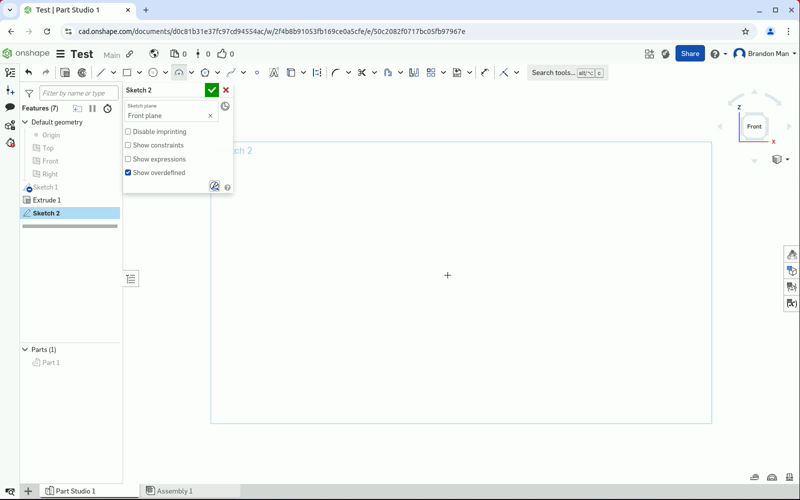
click(447, 274)
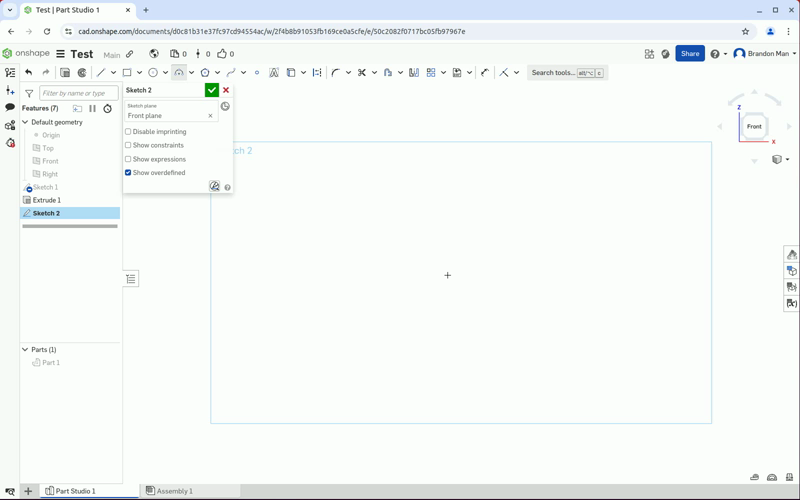
key_up(shift)
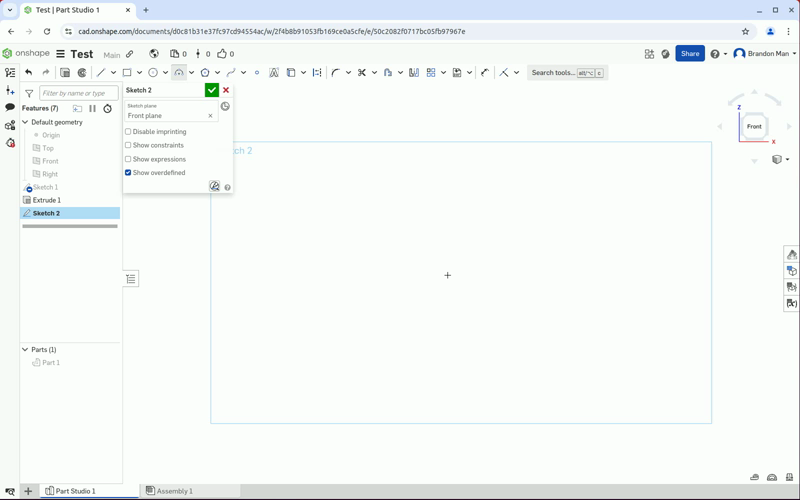
key_down(shift)
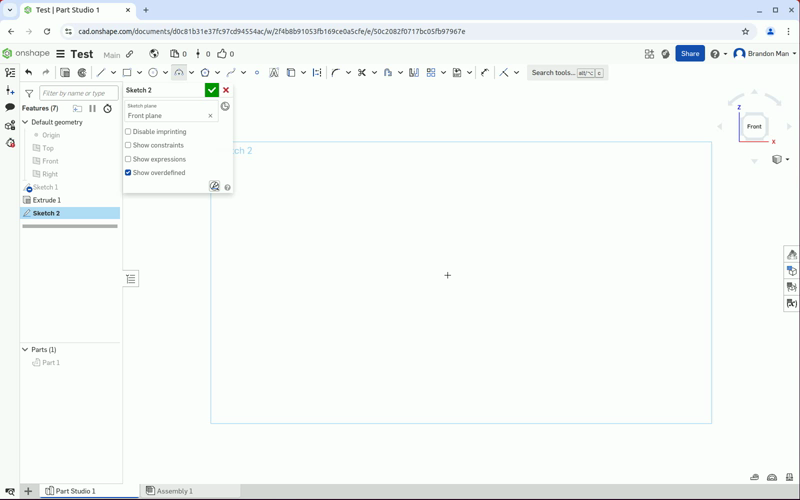
mouse_move(474, 274)
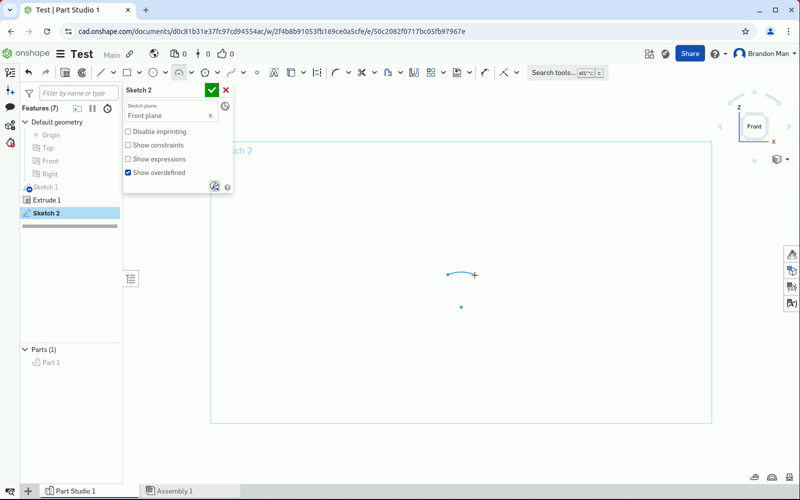
click(474, 274)
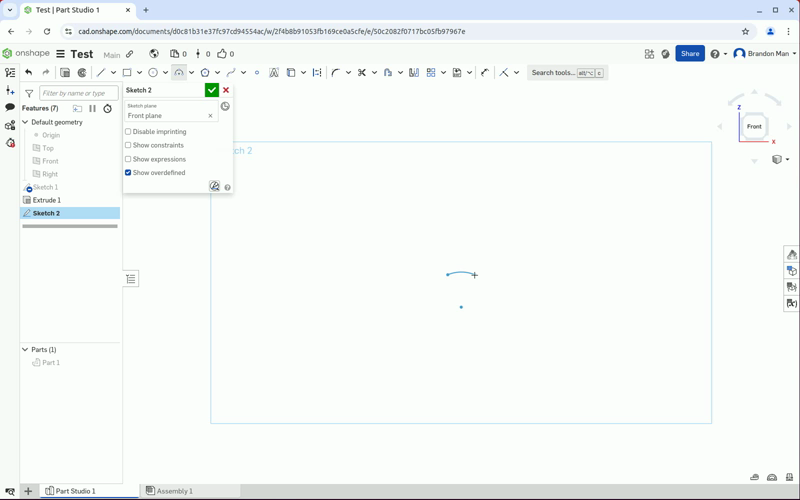
mouse_move(461, 267)
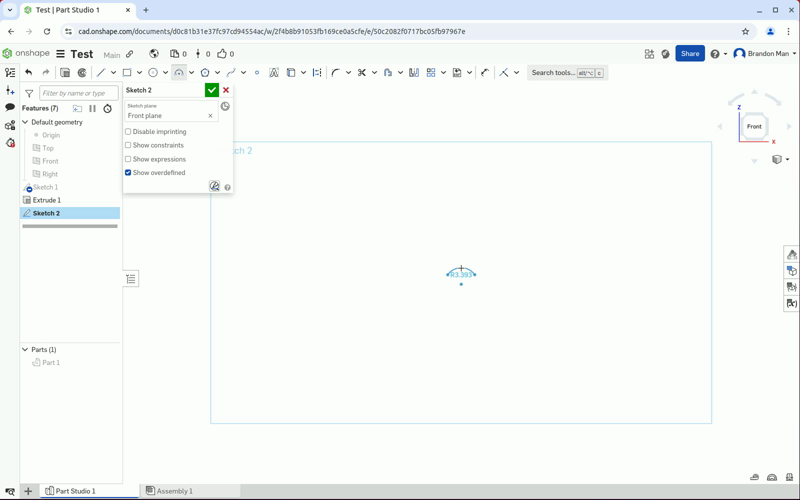
click(461, 267)
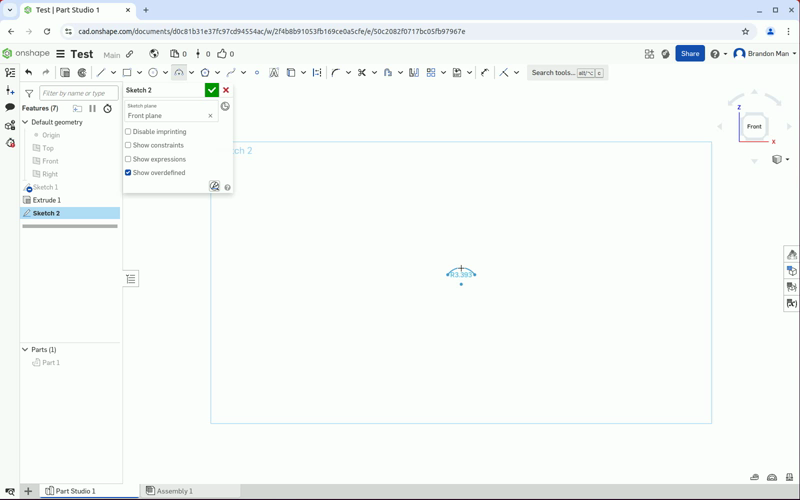
key_up(shift)
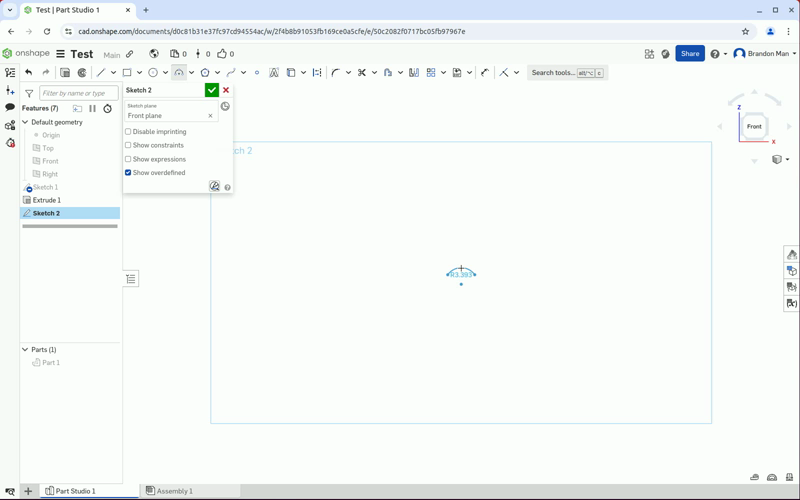
key(esc)
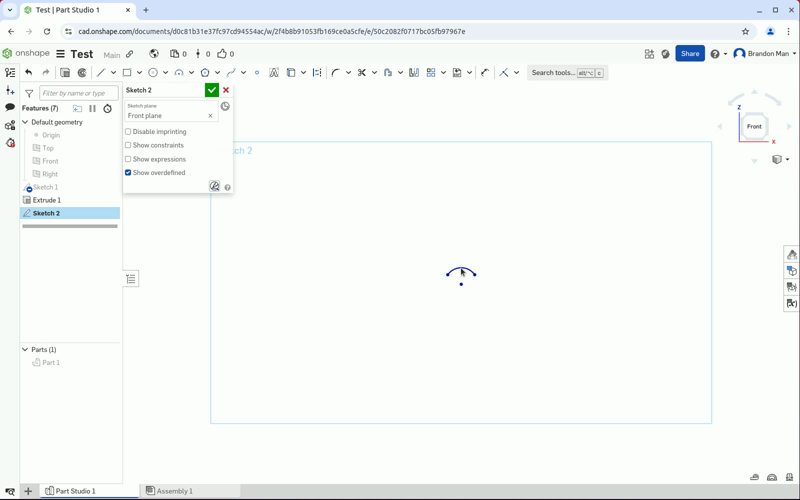
key(l)
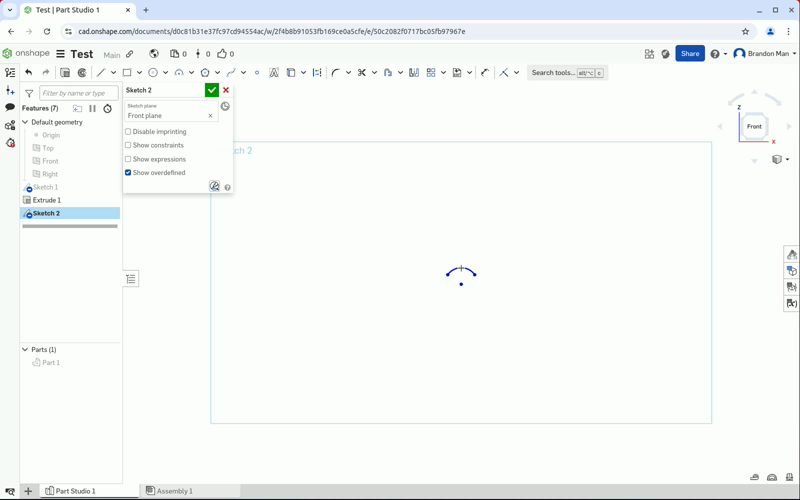
mouse_move(474, 274)
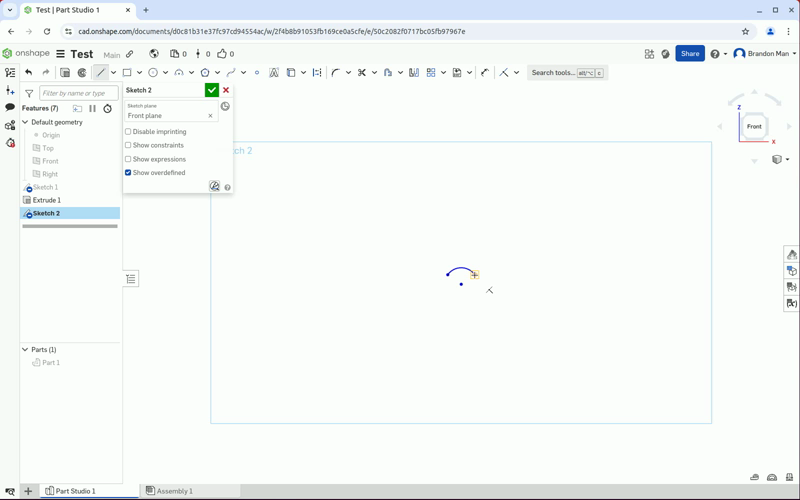
click(474, 274)
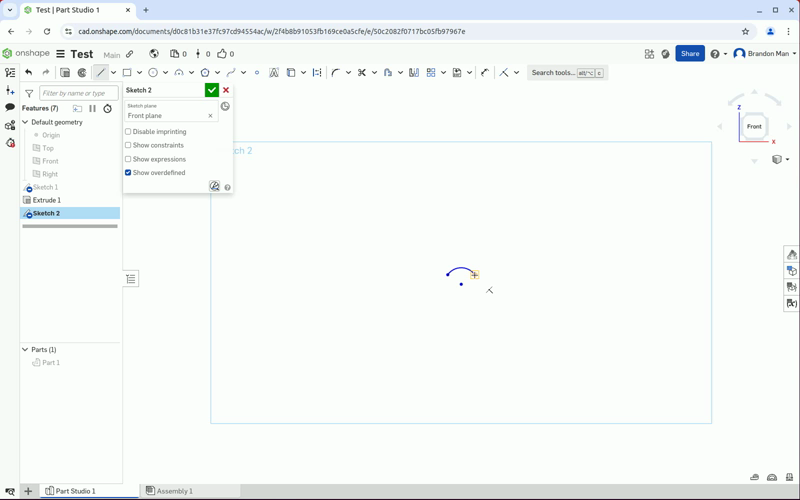
key_down(shift)
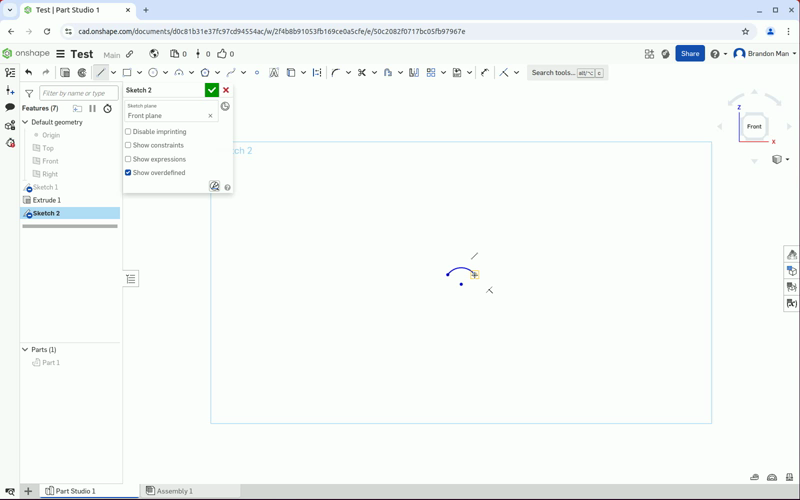
mouse_move(504, 274)
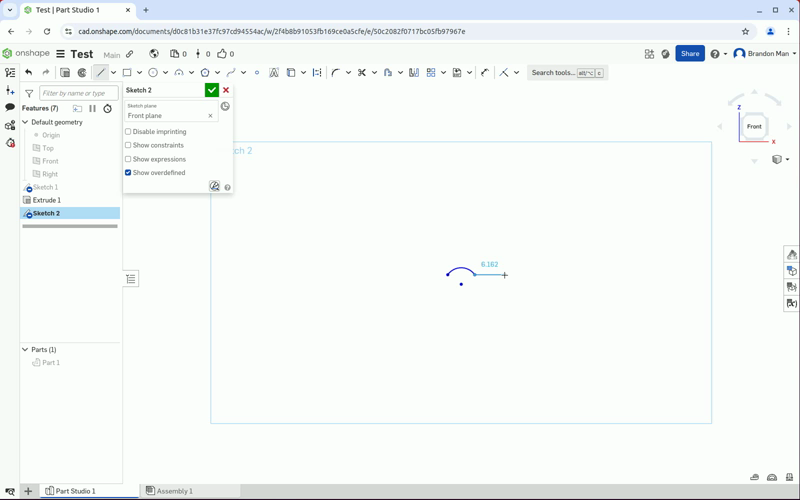
mouse_move(474, 263)
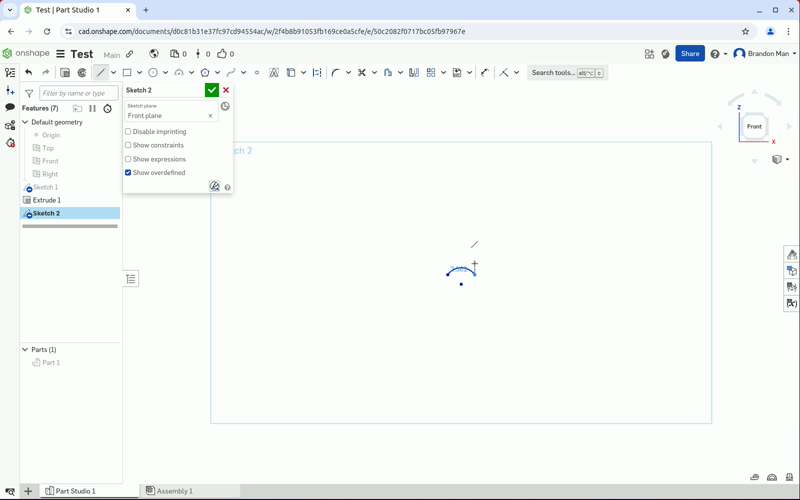
click(474, 263)
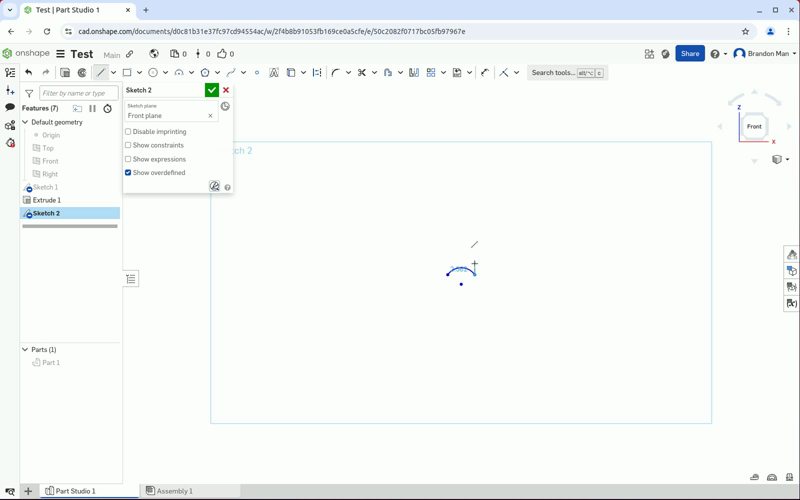
key_up(shift)
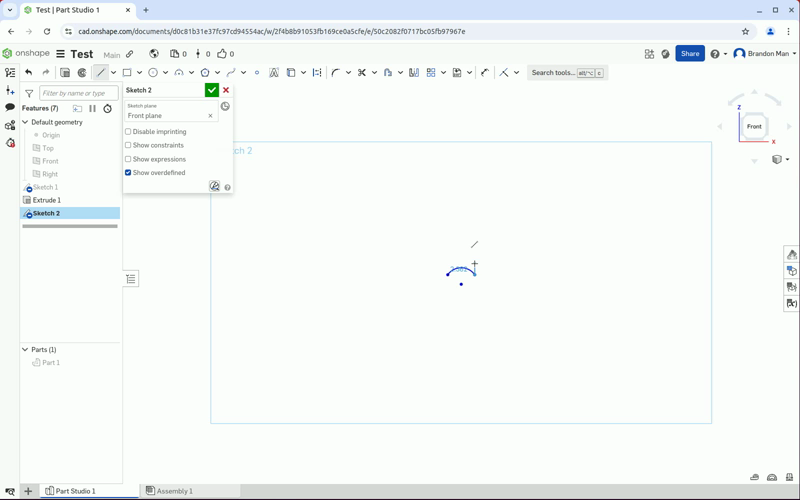
key_down(shift)
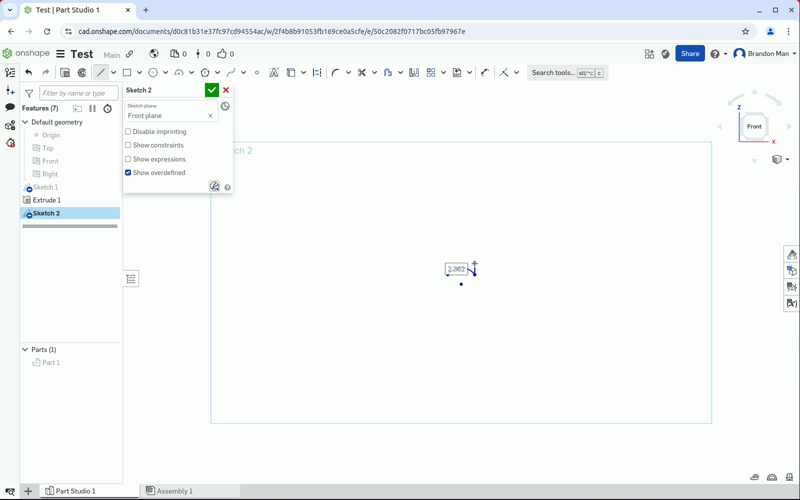
mouse_move(504, 263)
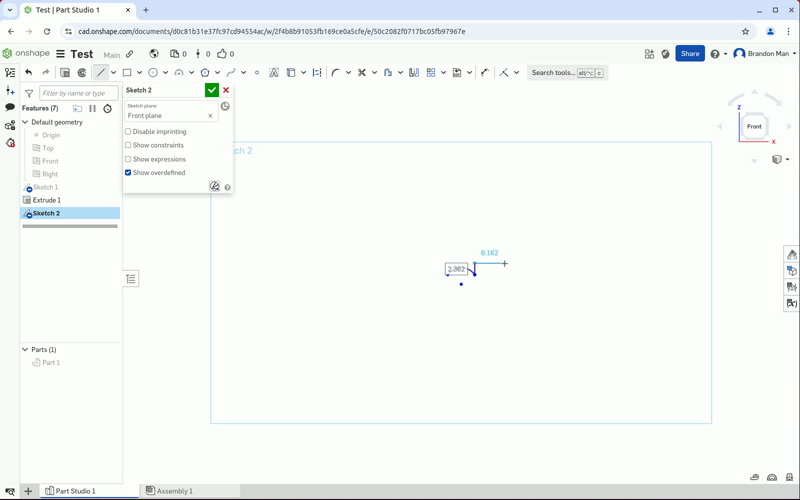
mouse_move(447, 263)
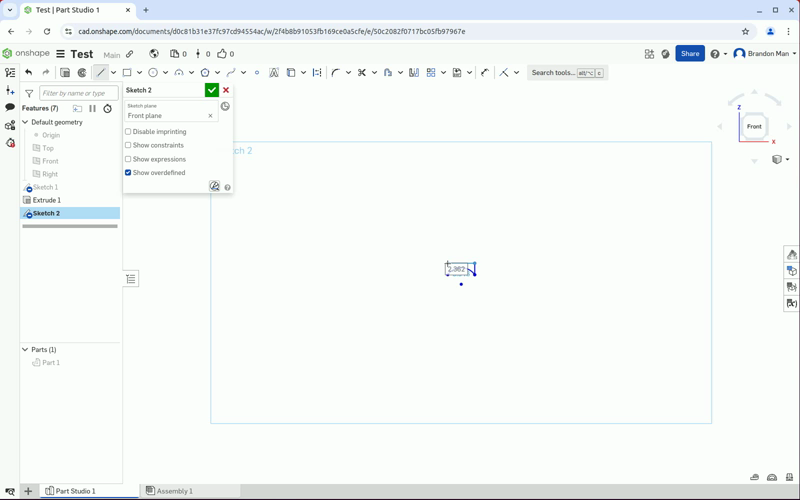
click(447, 263)
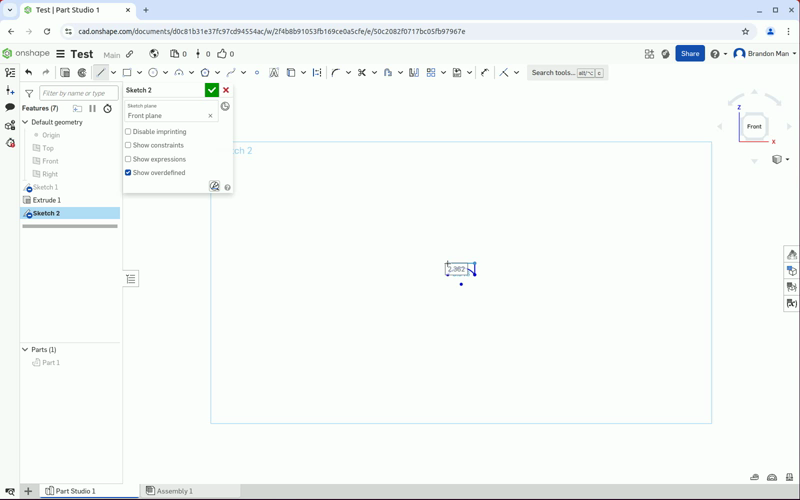
key_up(shift)
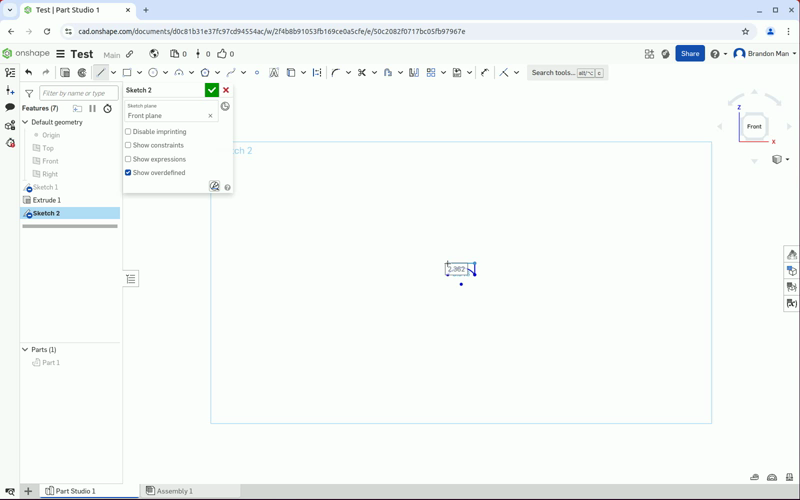
mouse_move(477, 263)
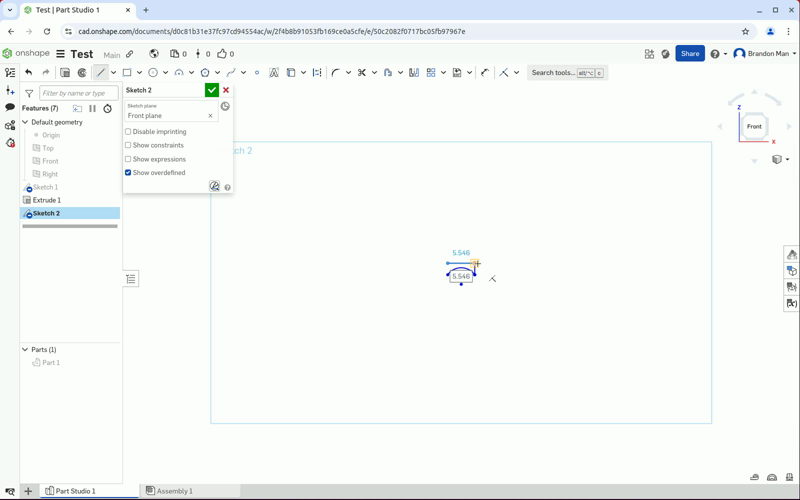
key_down(shift)
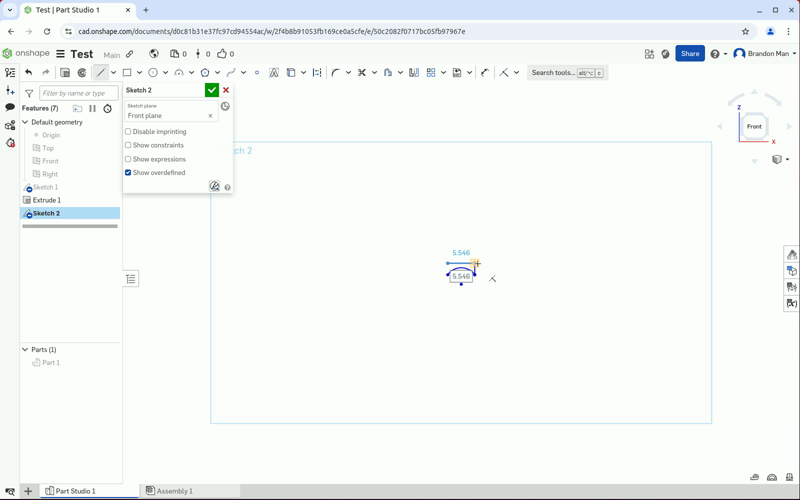
mouse_move(447, 274)
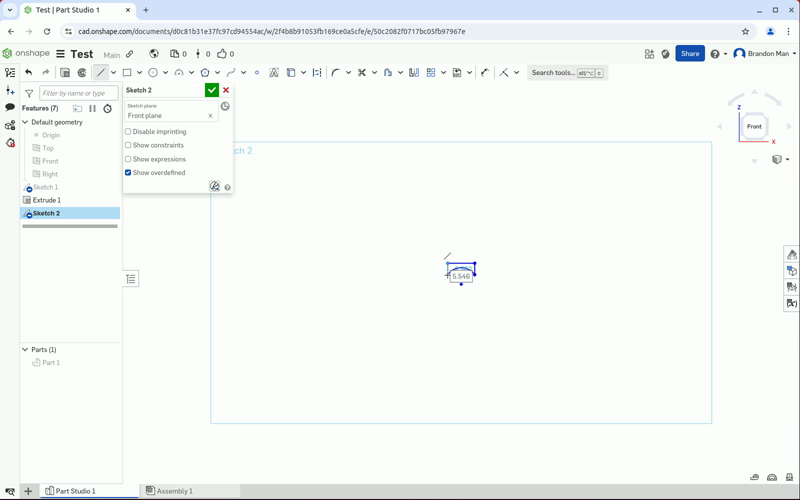
key_up(shift)
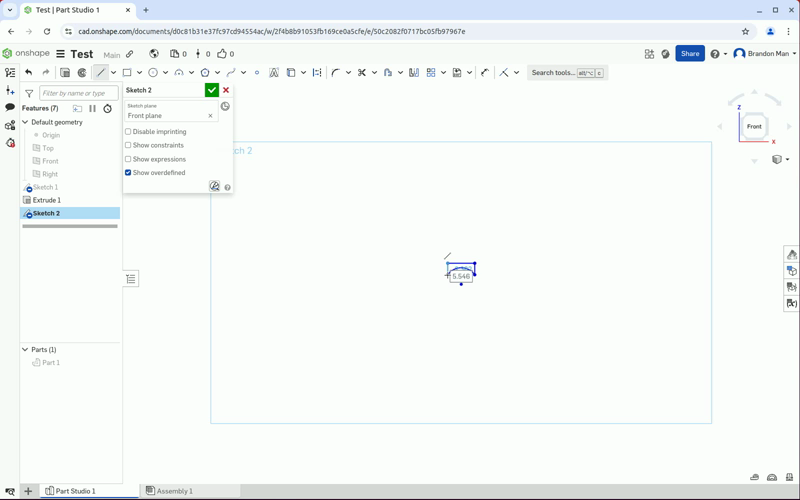
click(447, 274)
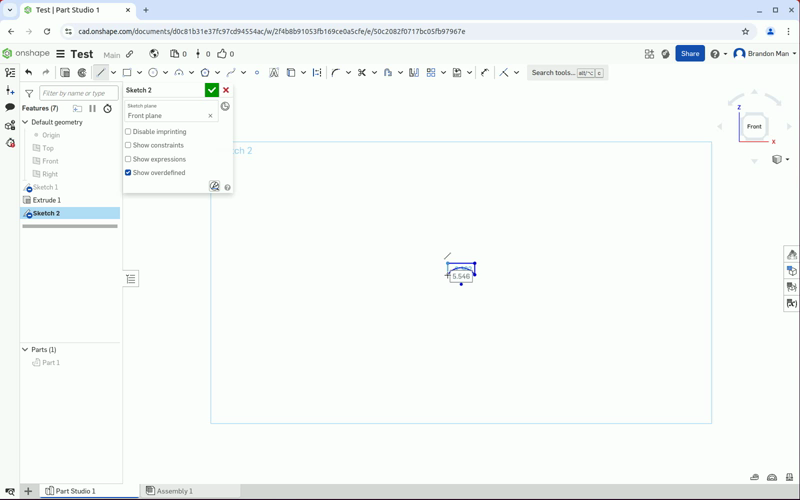
key(esc)
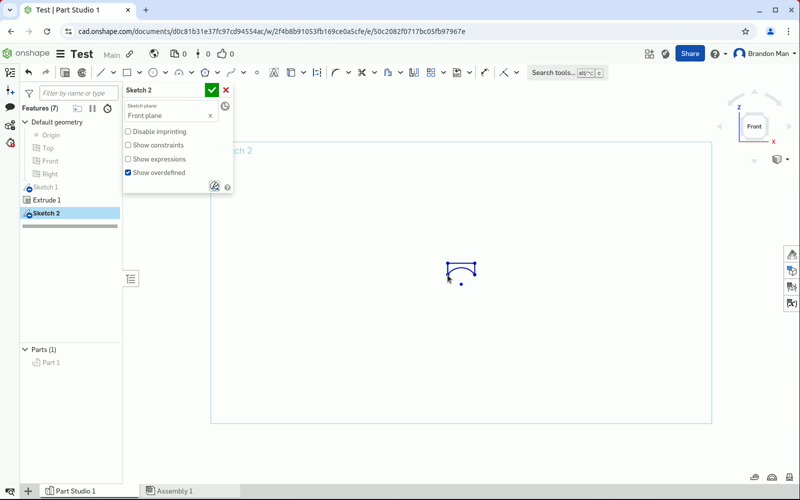
mouse_move(450, 267)
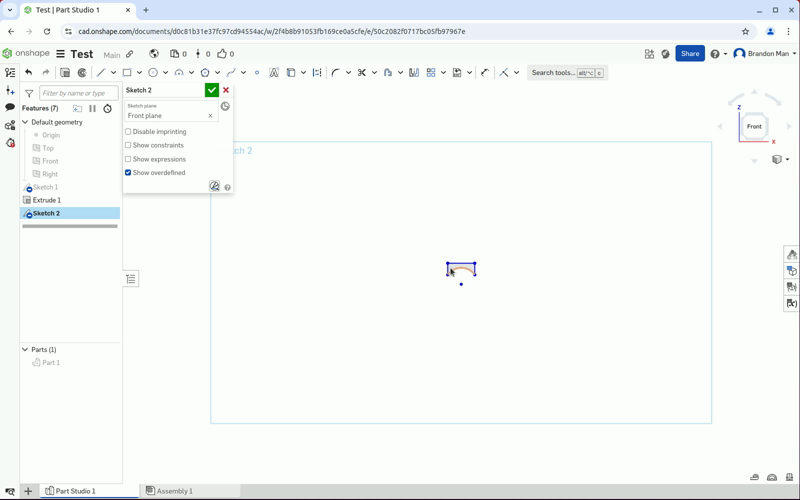
scroll(6)
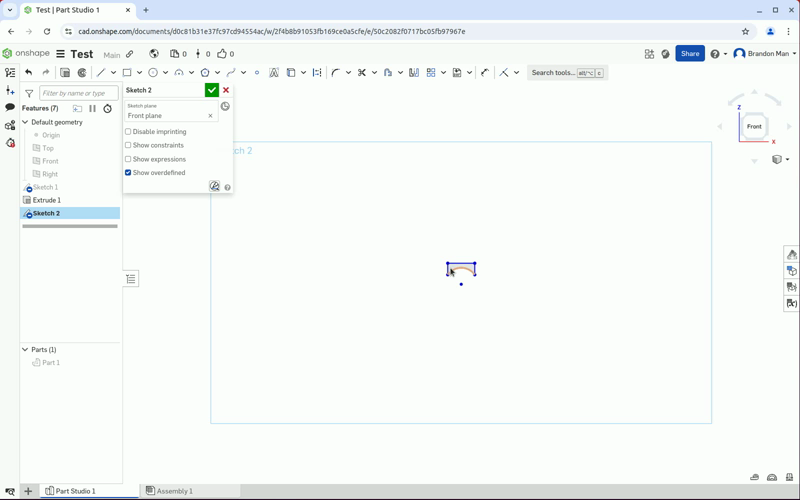
scroll(6)
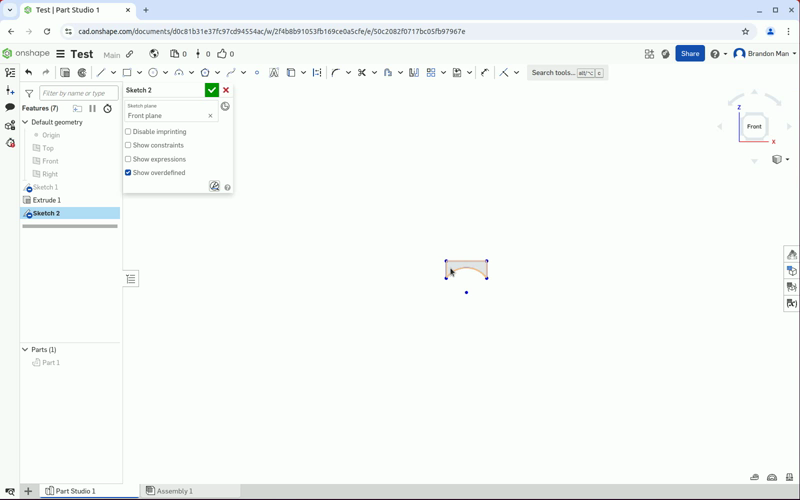
scroll(6)
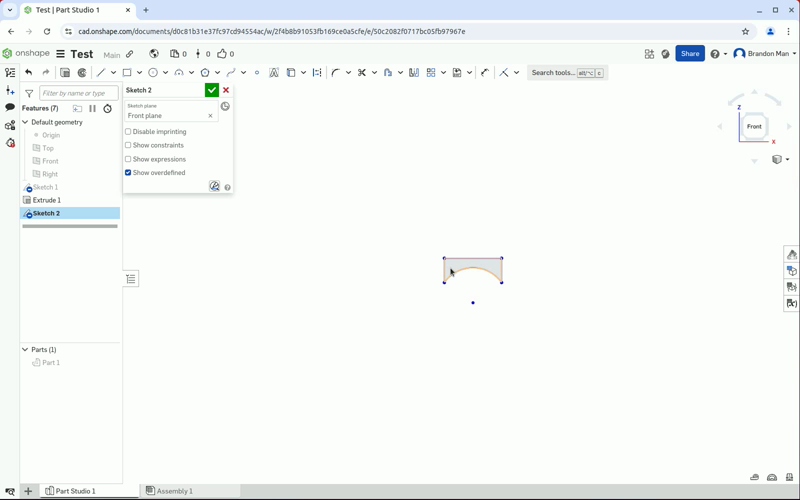
scroll(6)
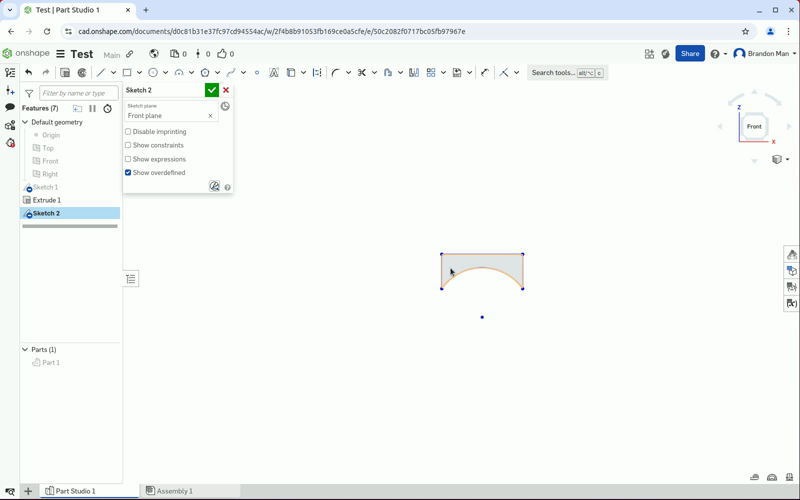
scroll(6)
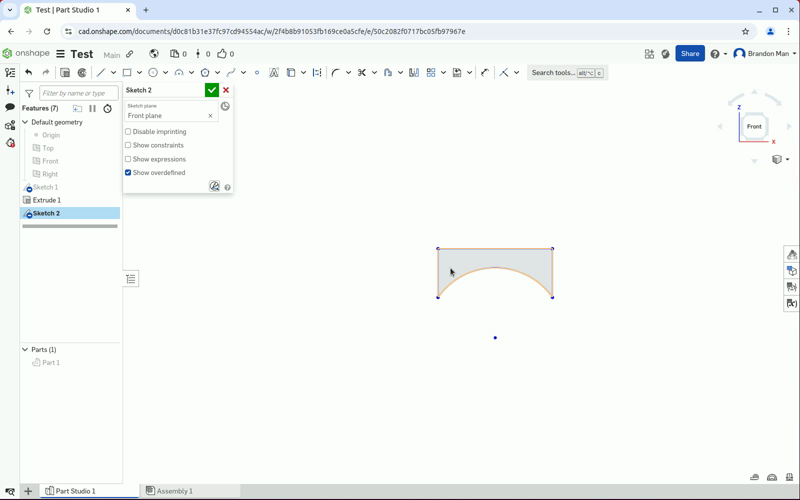
scroll(6)
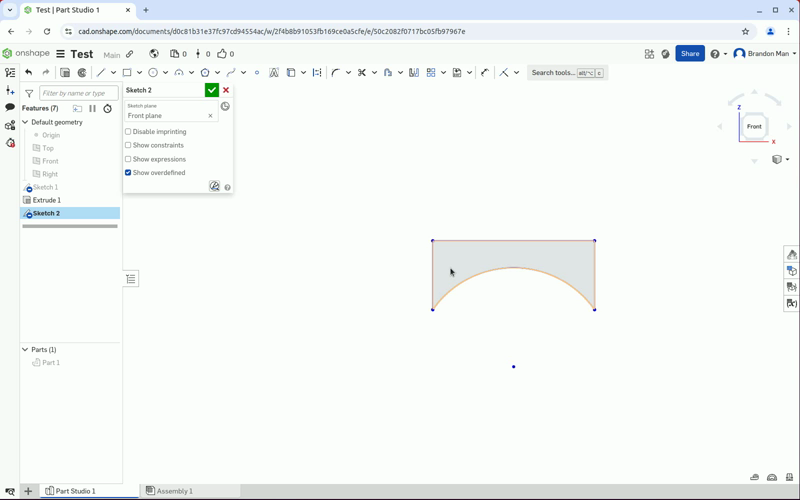
scroll(6)
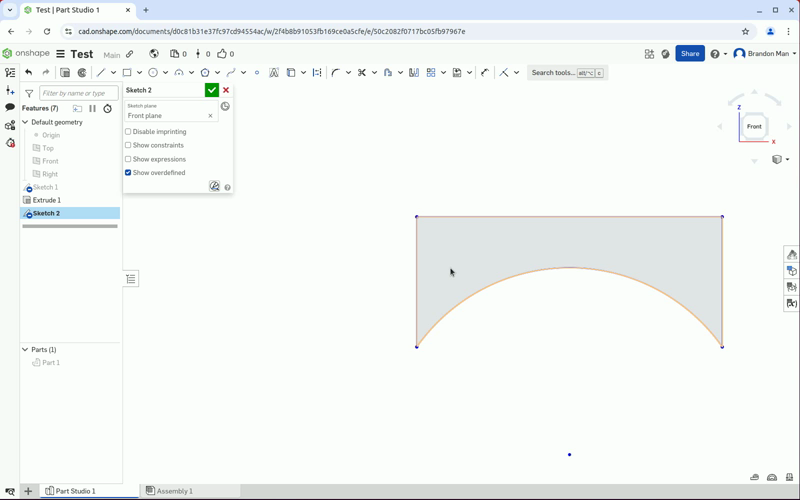
click(450, 267)
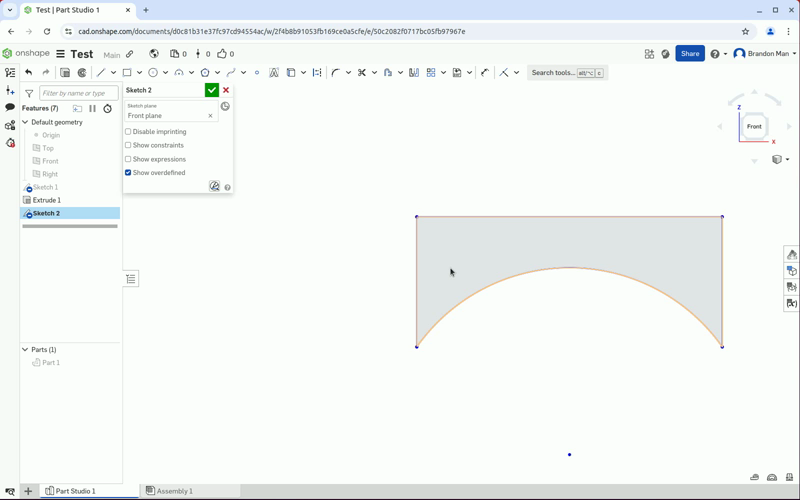
scroll(-6)
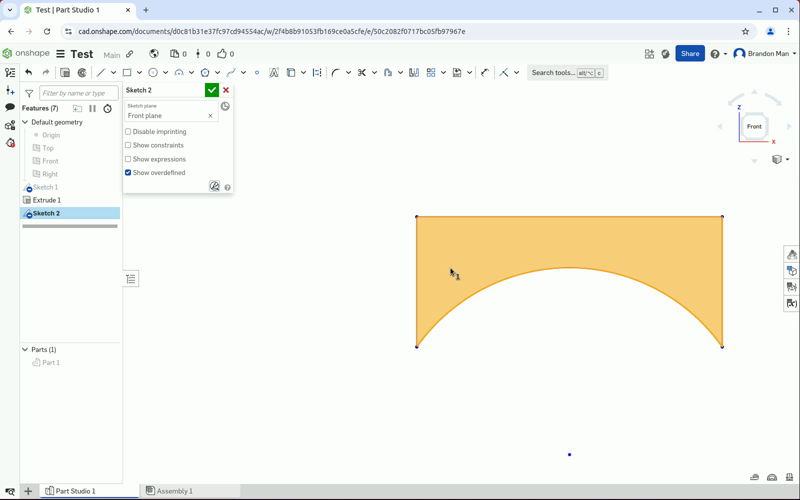
scroll(-6)
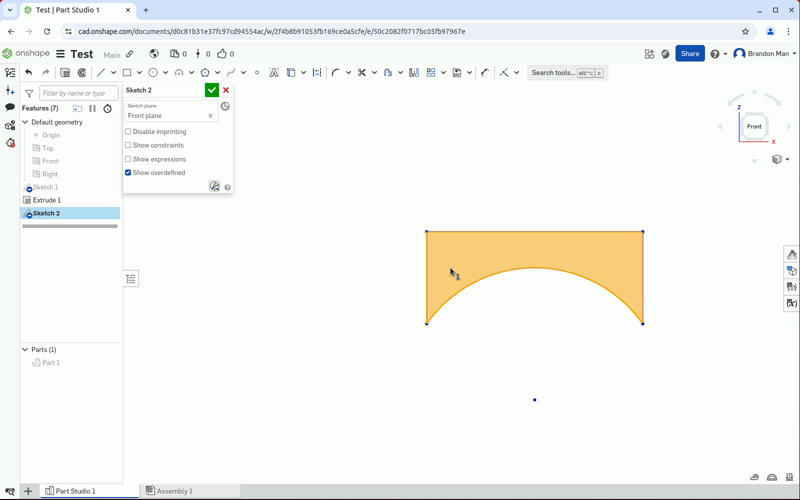
scroll(-6)
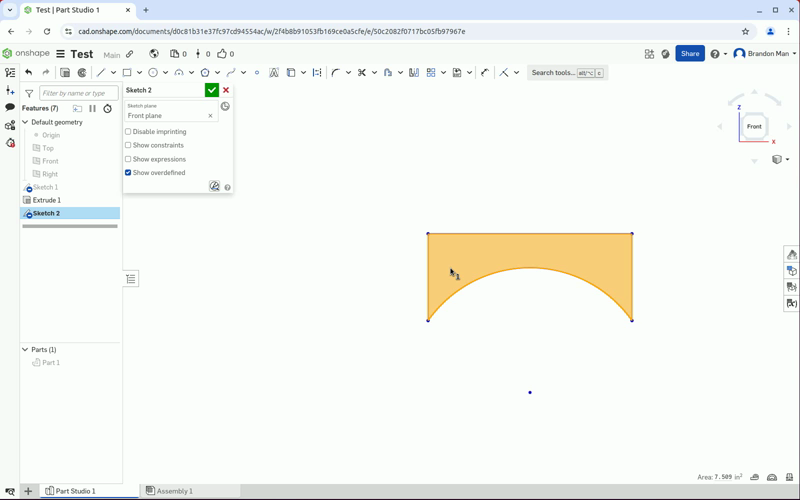
scroll(-6)
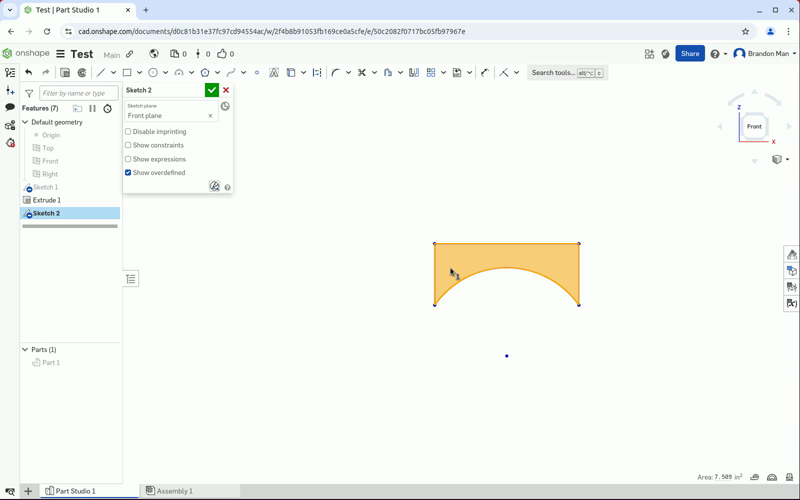
scroll(-6)
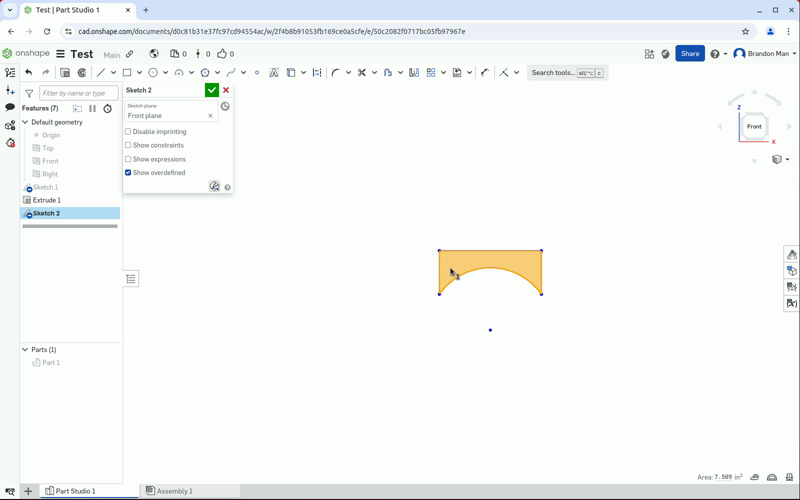
scroll(-6)
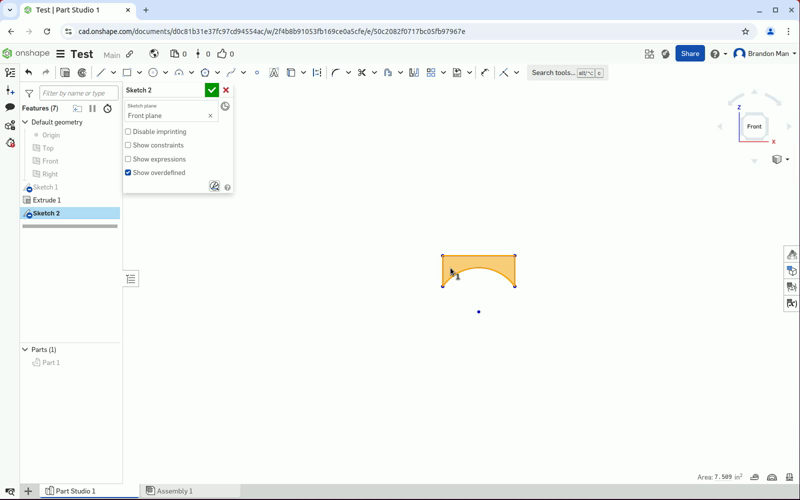
scroll(-6)
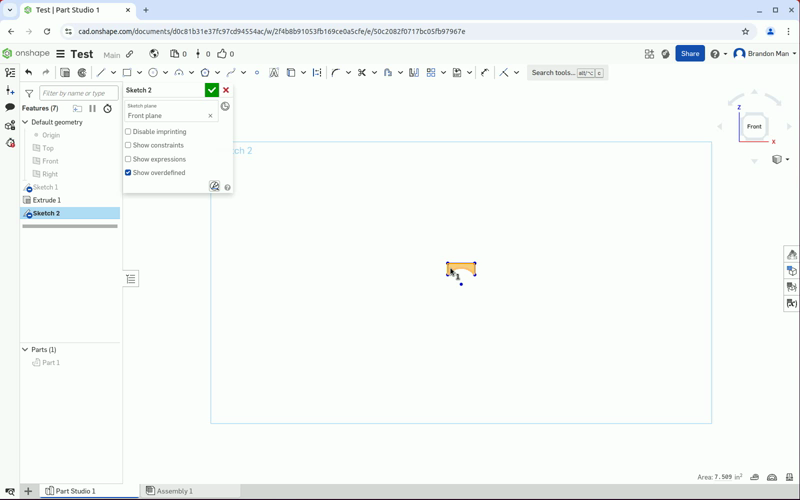
mouse_move(73, 352)
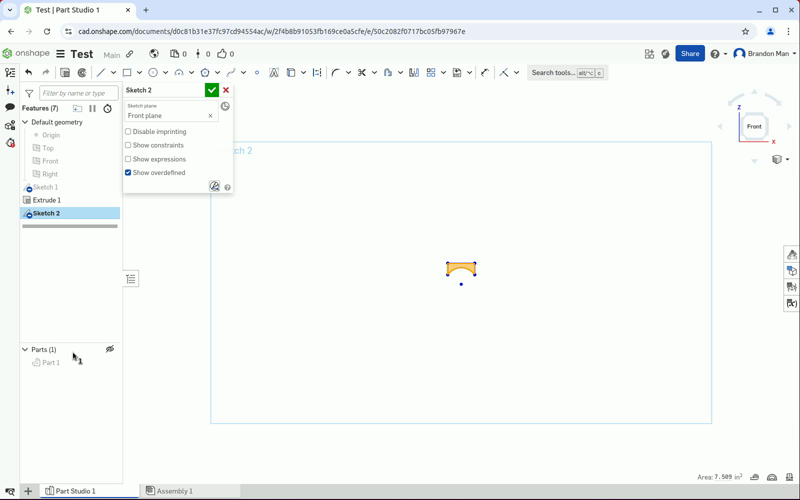
key(shift+y)
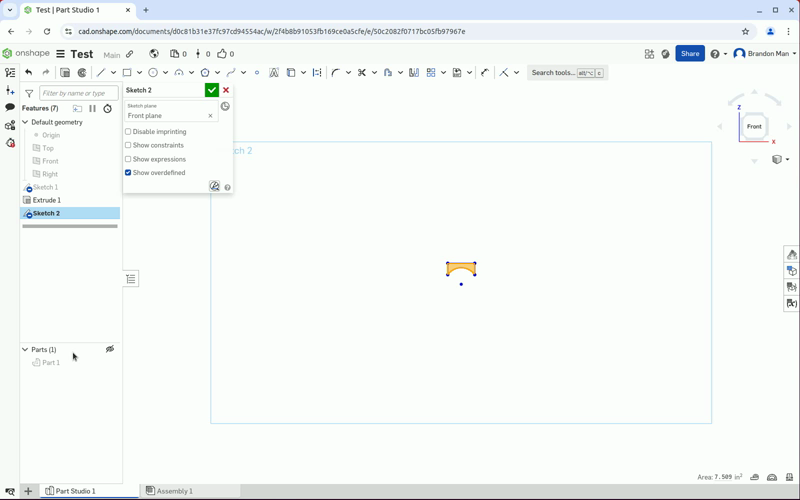
key(shift+e)
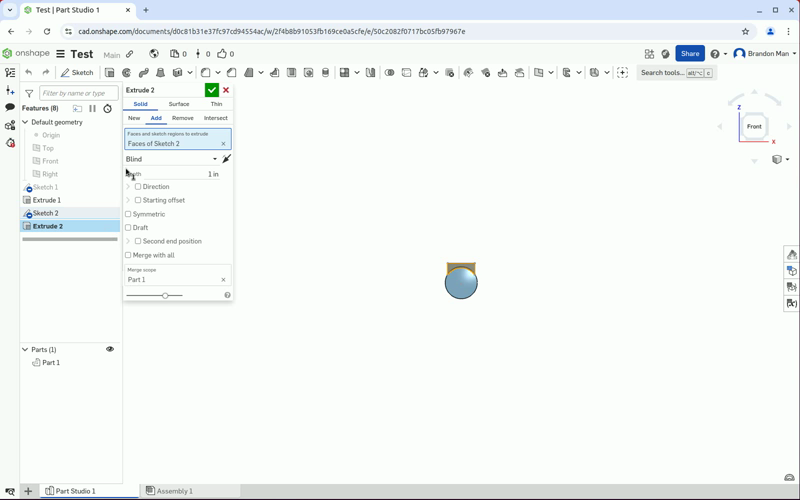
mouse_move(143, 106)
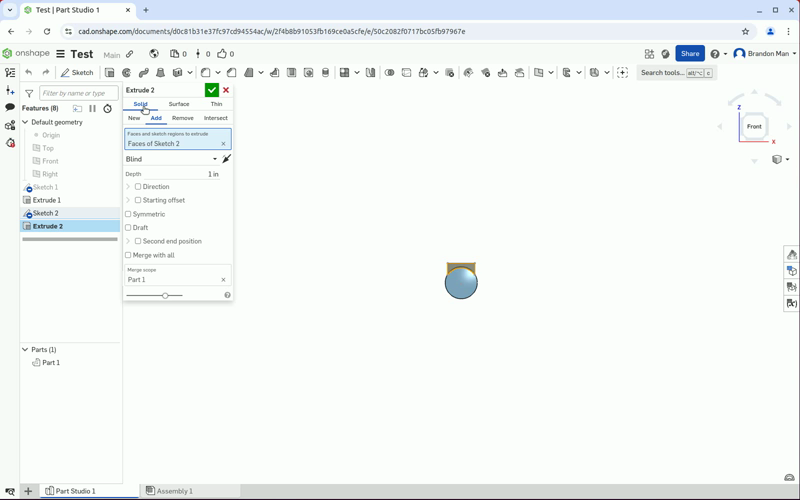
click(143, 106)
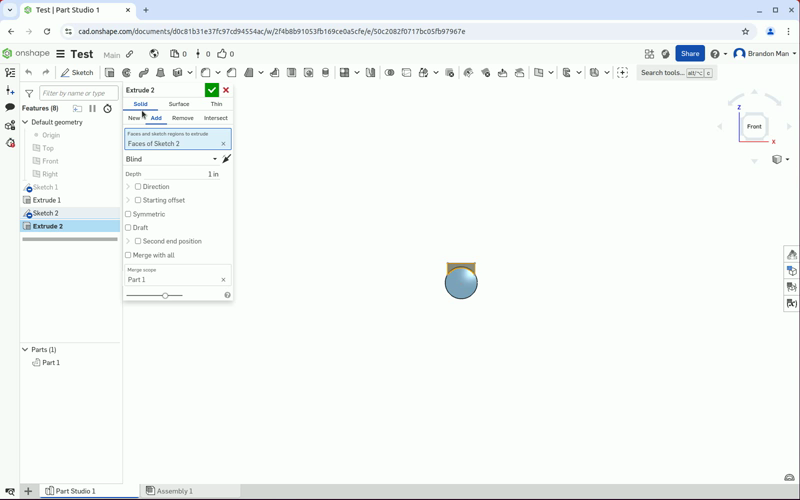
mouse_move(137, 120)
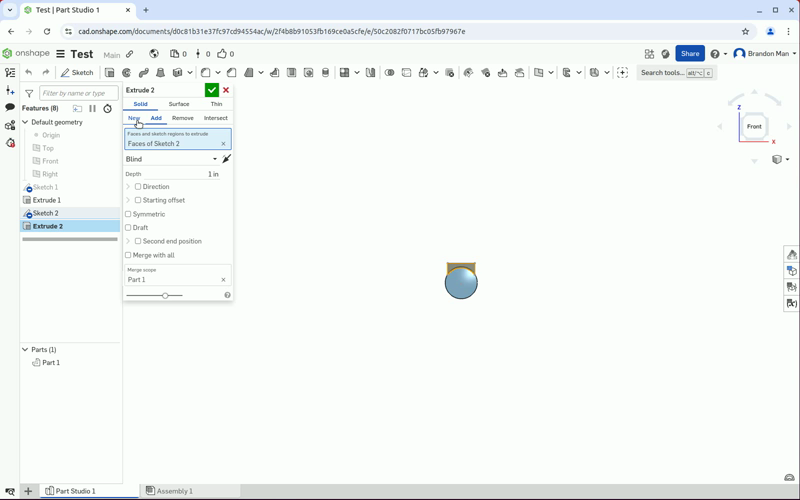
click(137, 120)
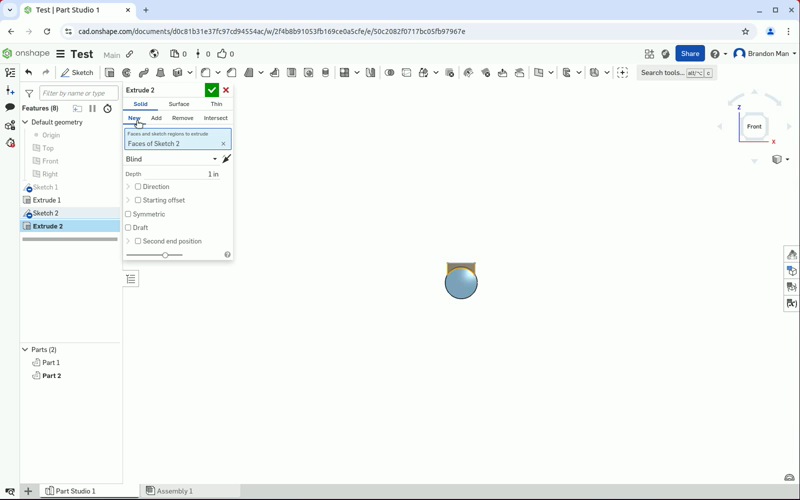
key(tab, 4)
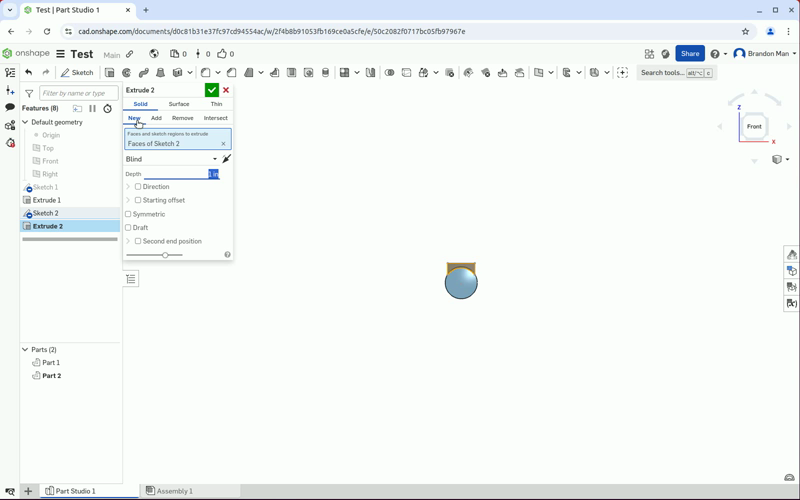
text(23.108)
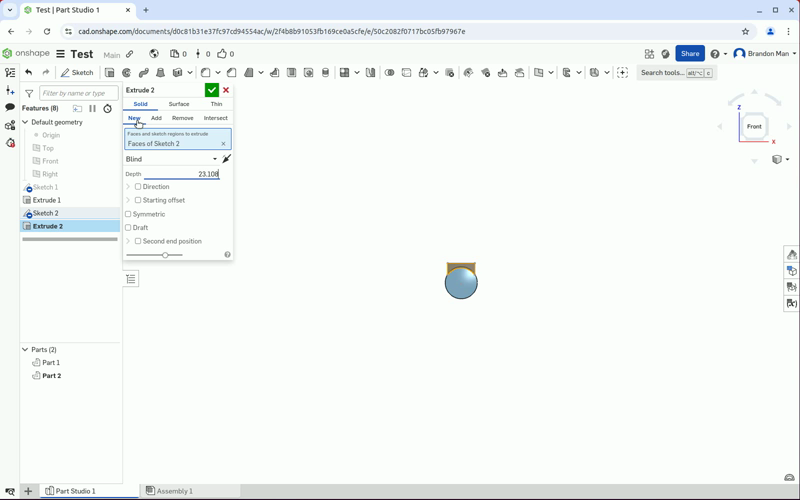
key(enter)
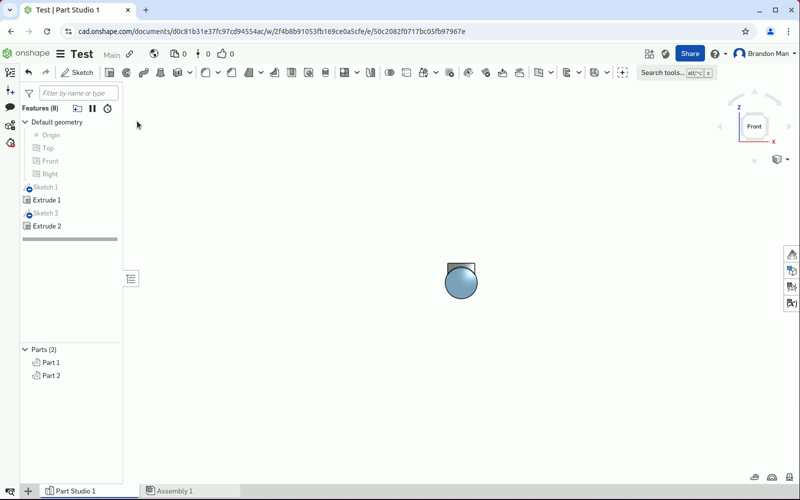
key(shift+h)
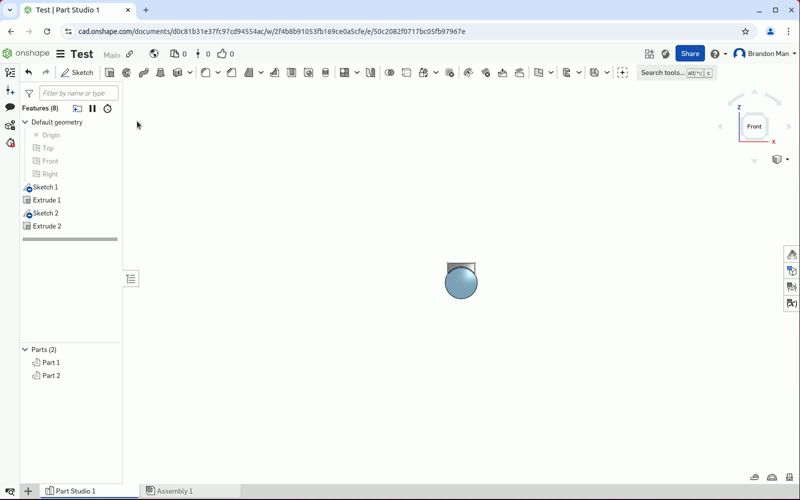
key(shift+h)
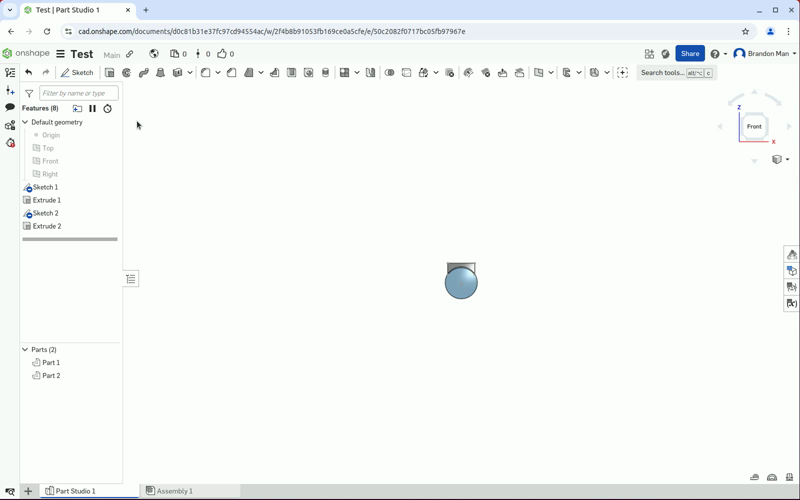
key(shift+7)
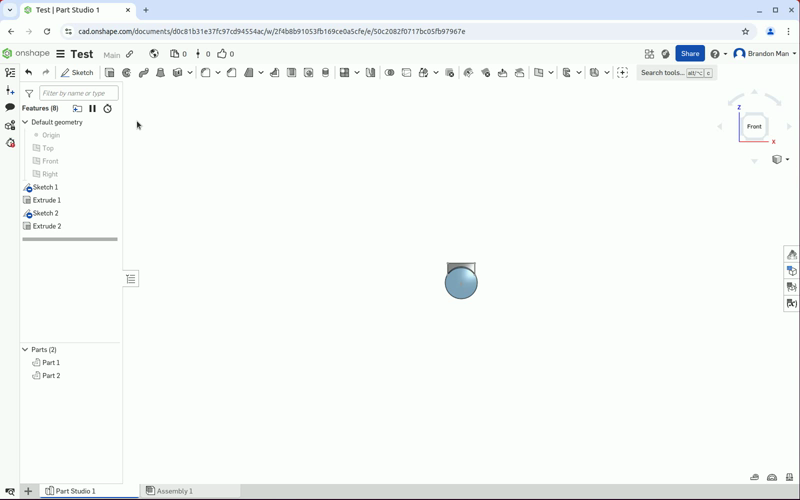
key(left, 2)
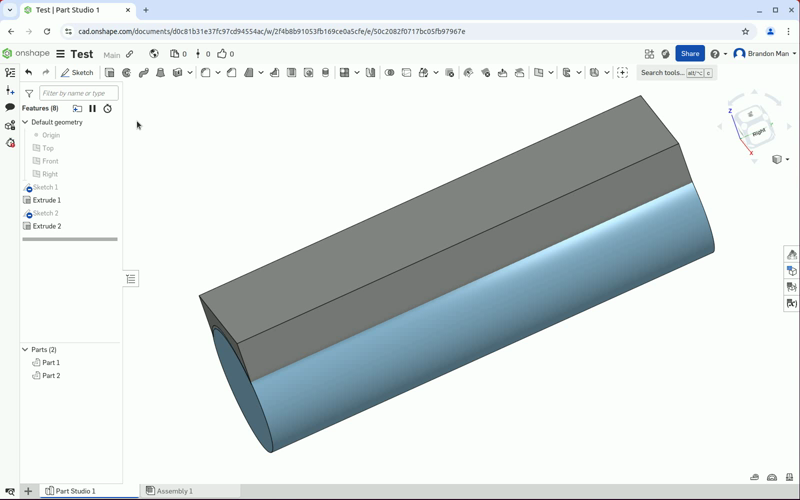
key(down, 2)
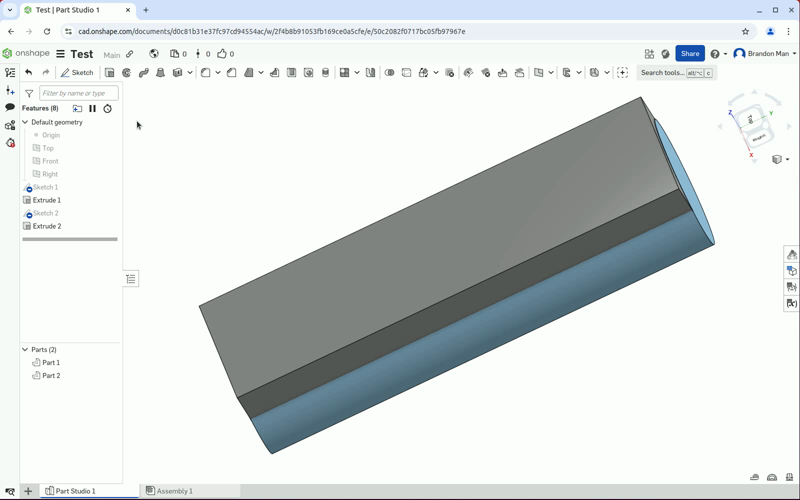
key(up, 2)
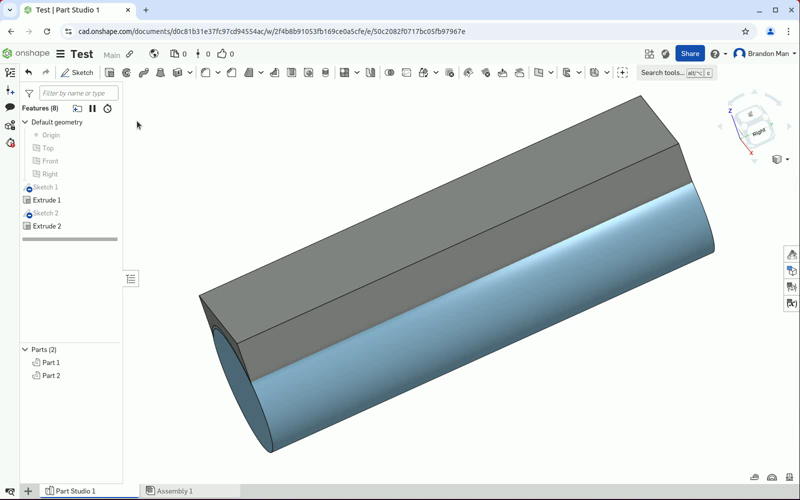
key(right, 2)
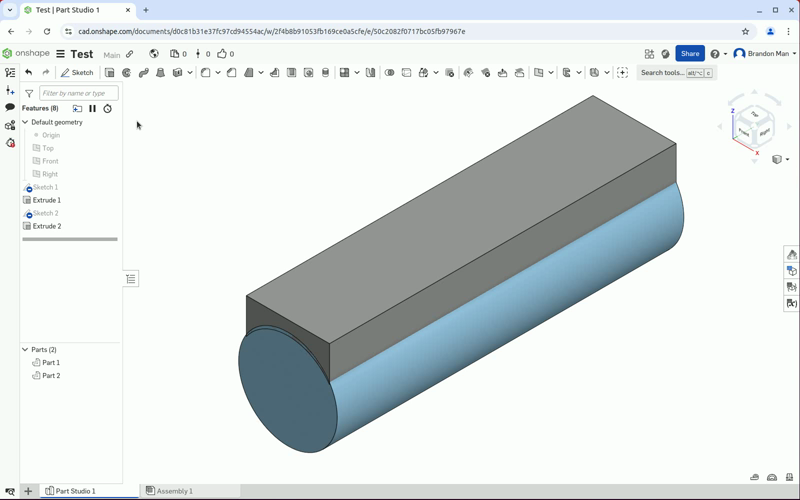
mouse_move(73, 189)
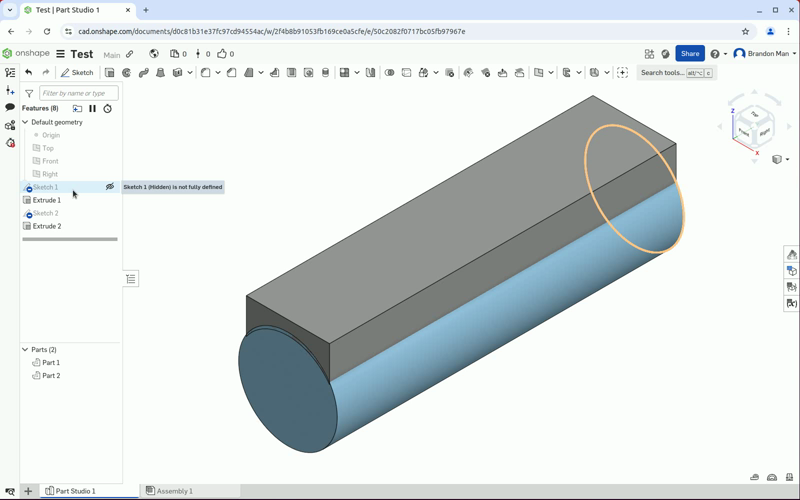
click(73, 189)